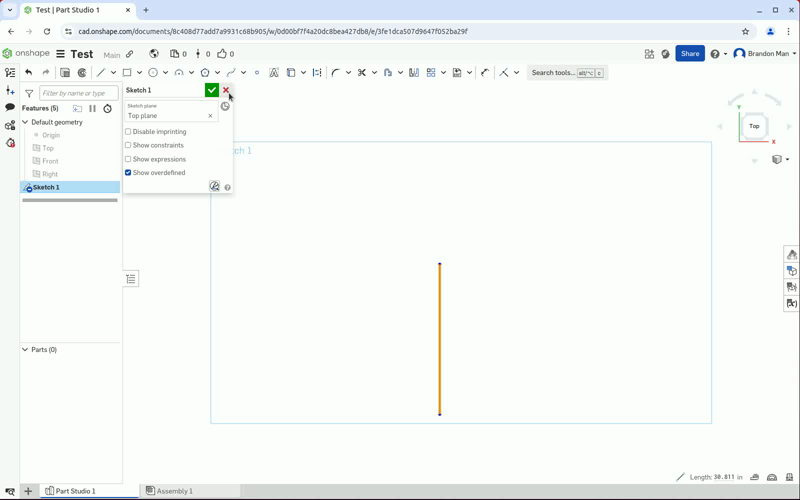
key(shift+h)
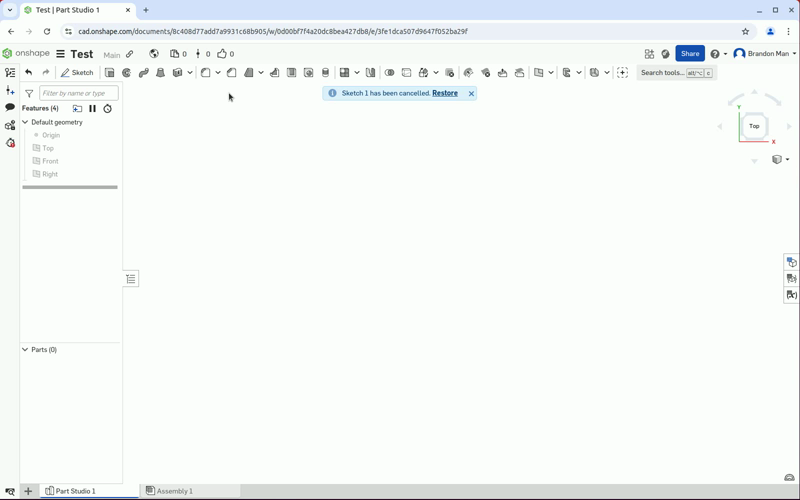
mouse_move(73, 352)
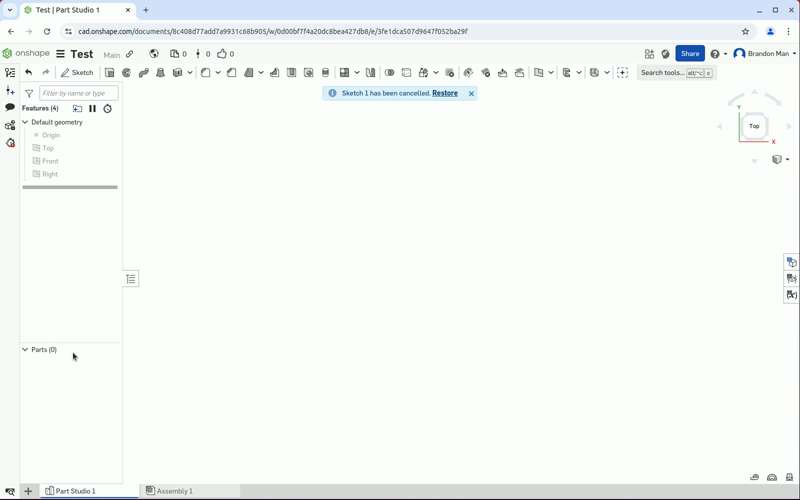
key(y)
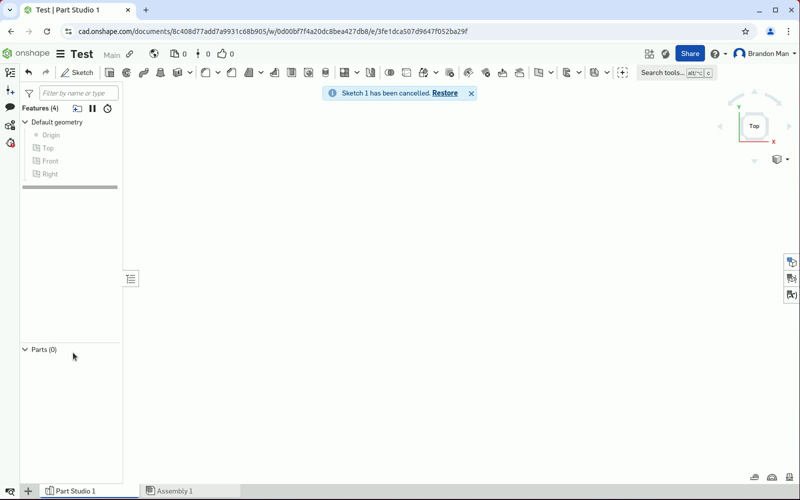
key(shift+p)
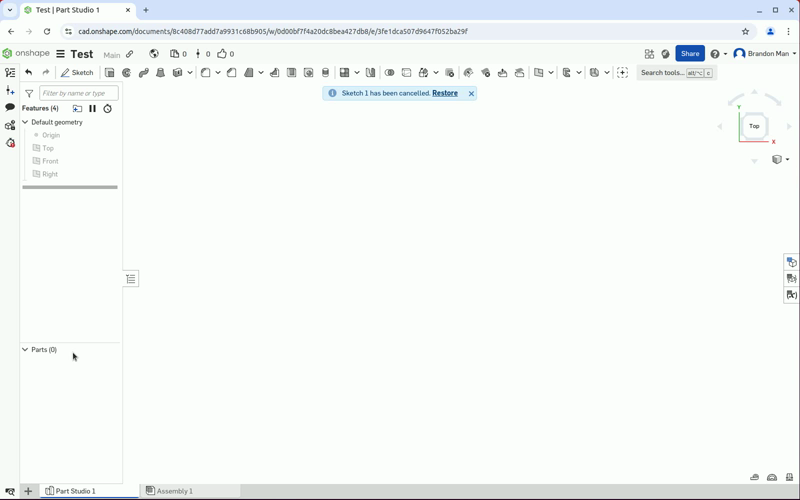
key(space)
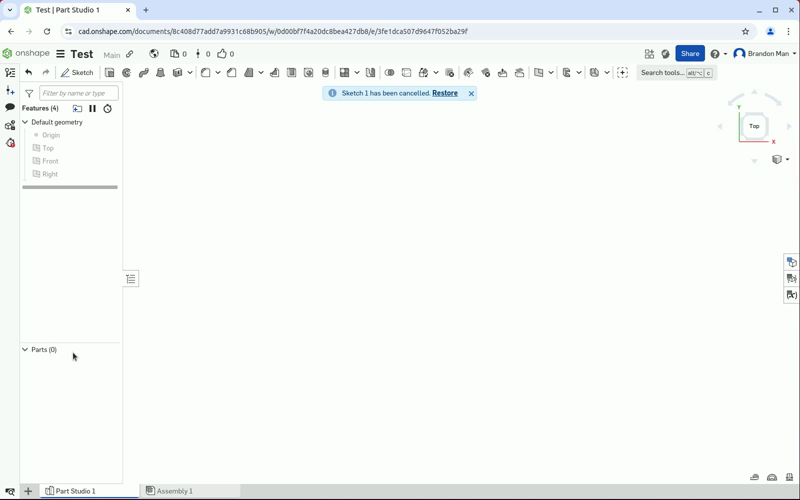
key_down(shift)
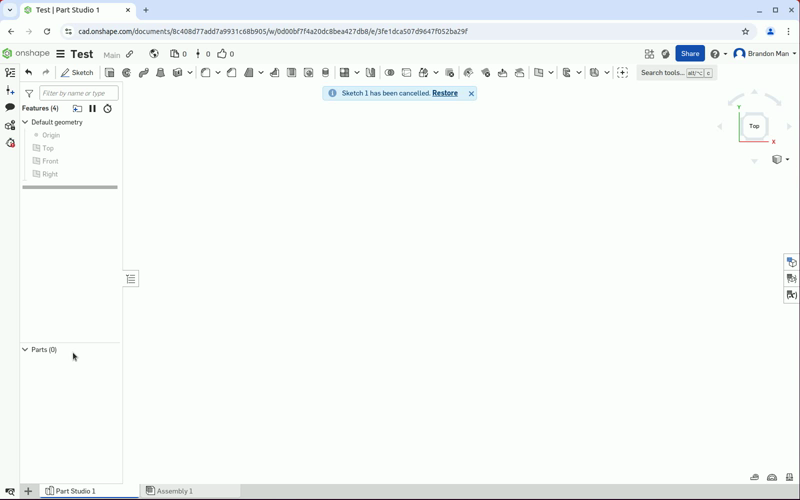
key(up)
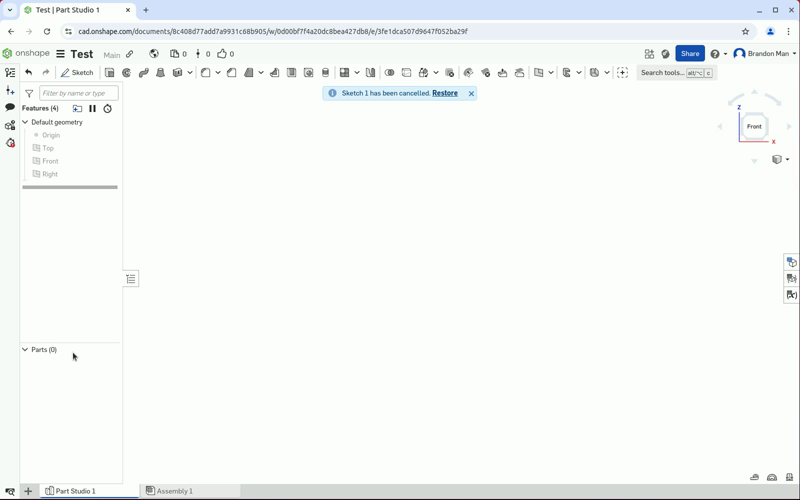
key_up(shift)
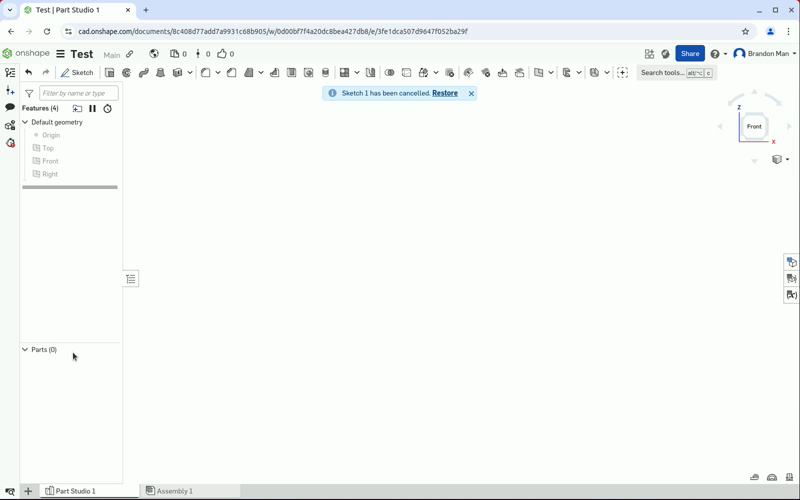
mouse_move(73, 352)
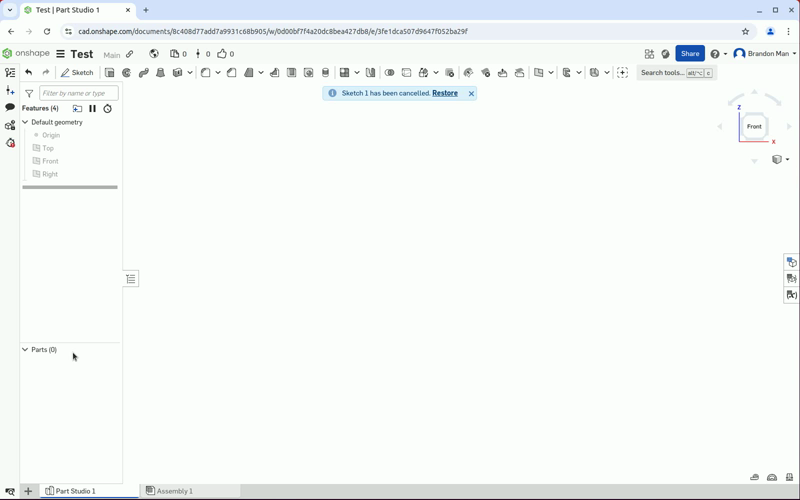
key(shift+y)
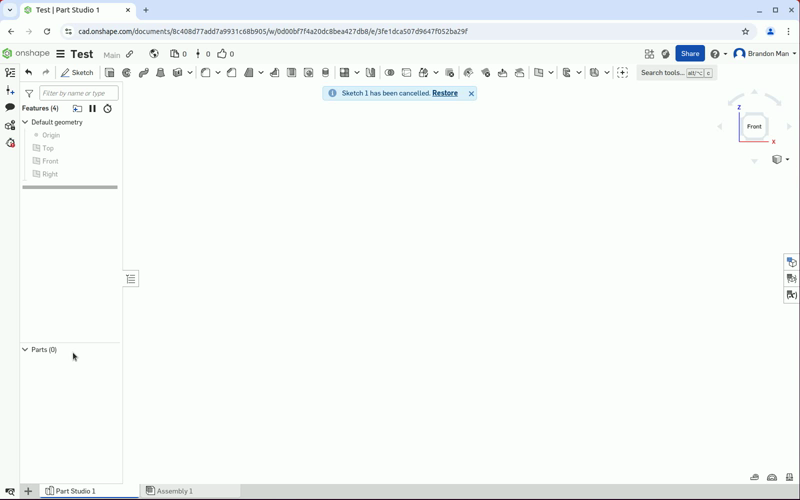
key(shift+s)
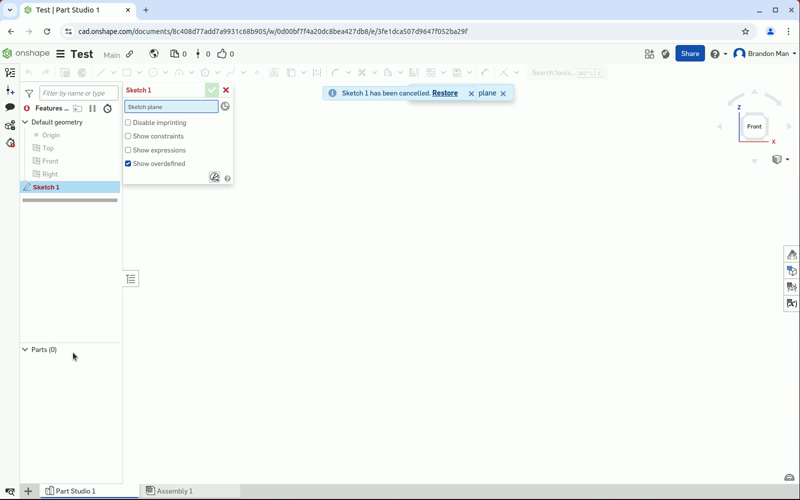
mouse_move(73, 163)
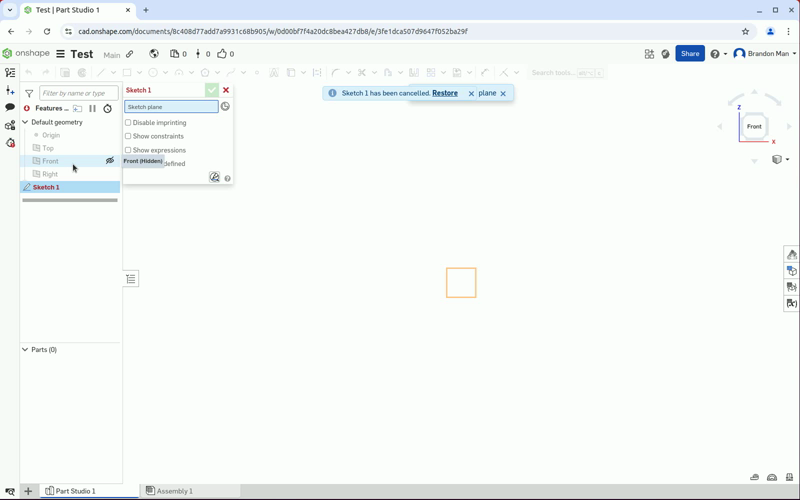
click(73, 163)
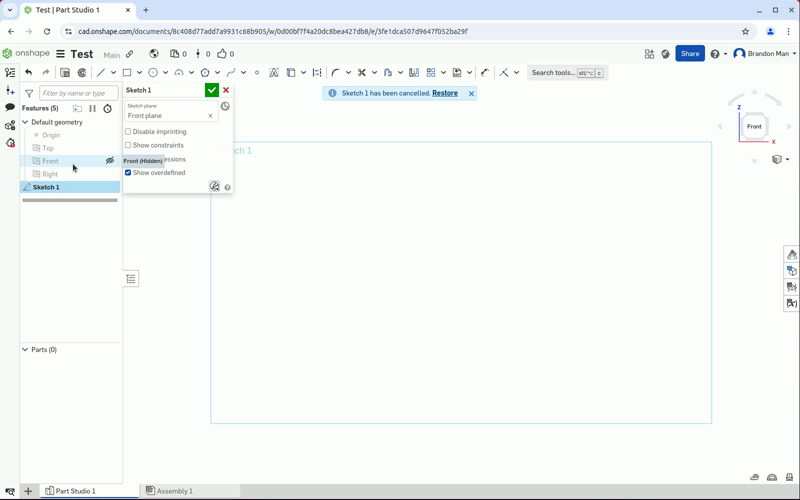
mouse_move(73, 352)
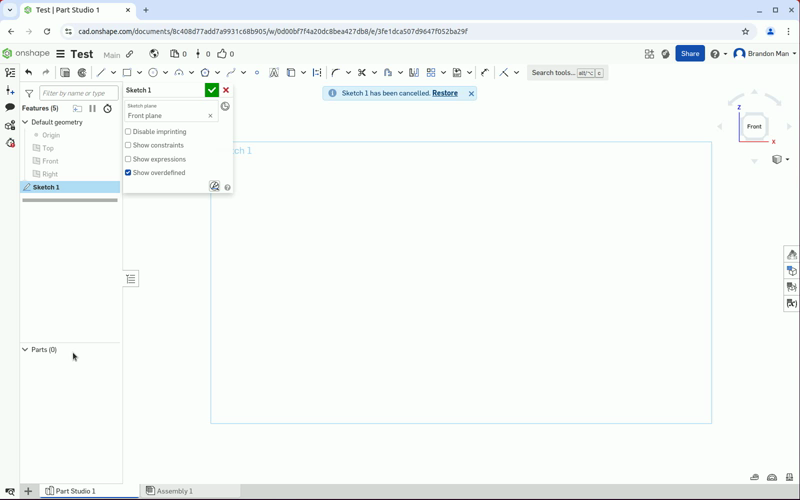
key(y)
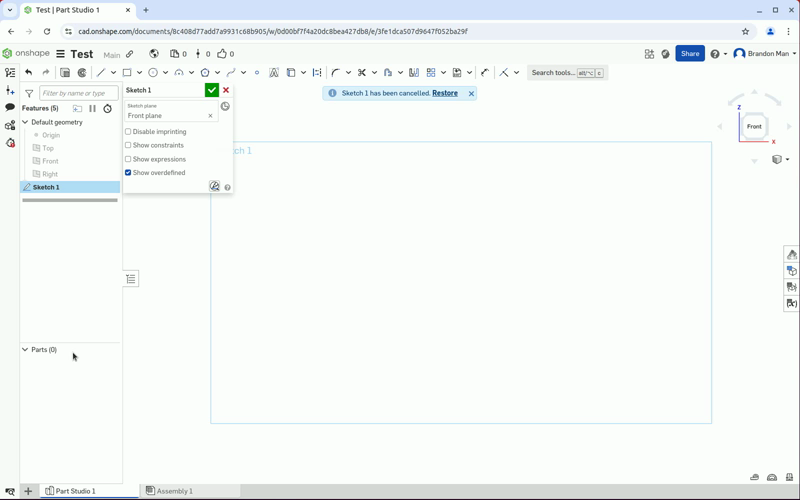
key(a)
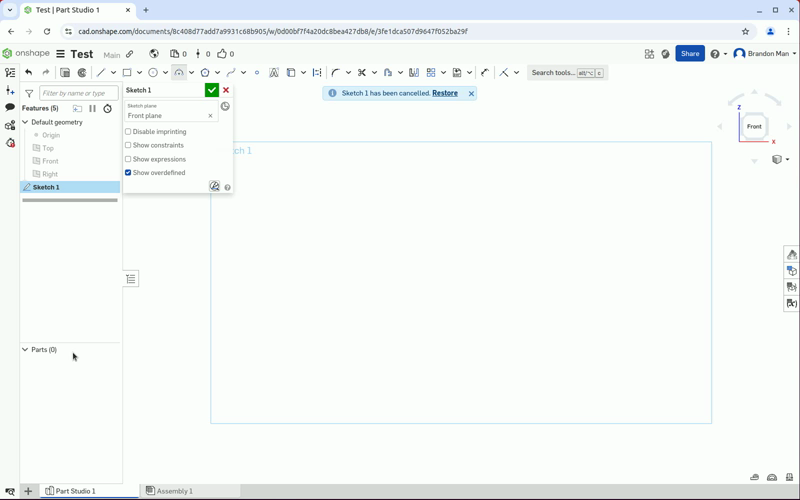
key_down(shift)
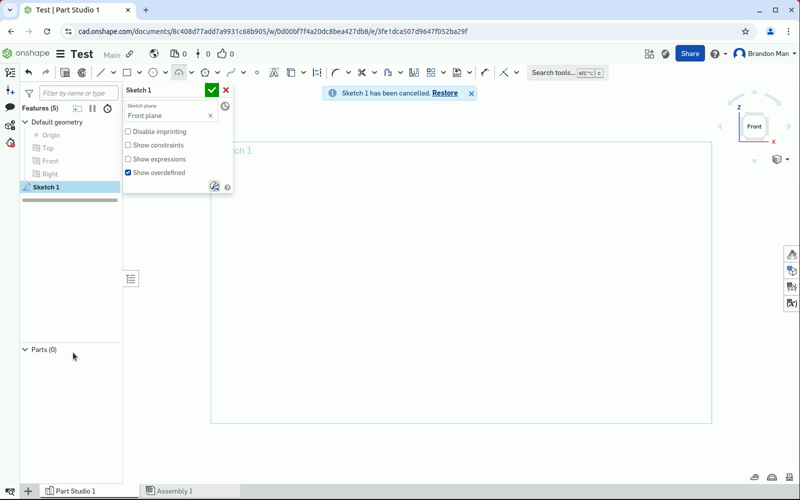
mouse_move(433, 334)
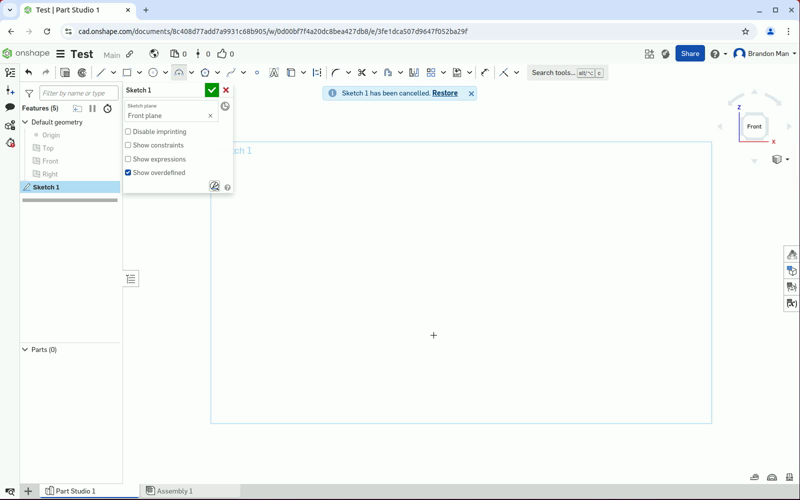
click(433, 334)
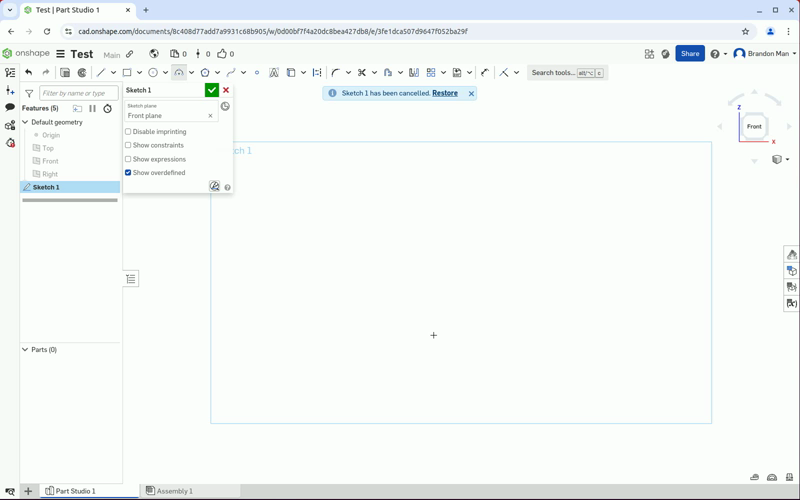
key_up(shift)
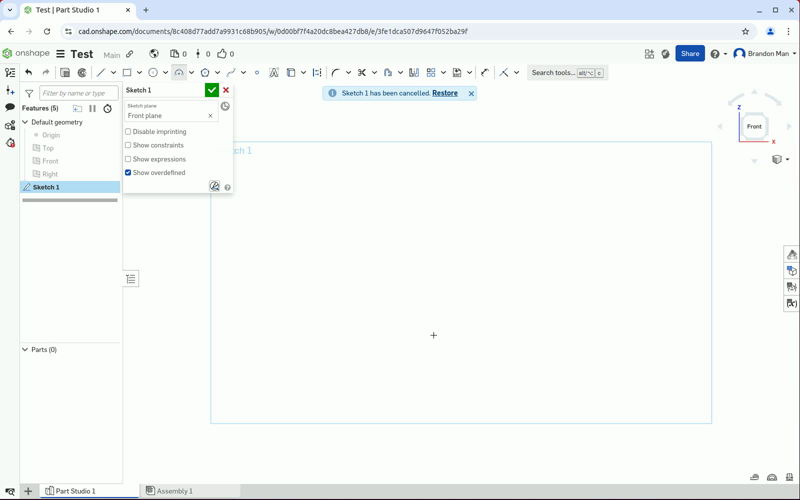
key_down(shift)
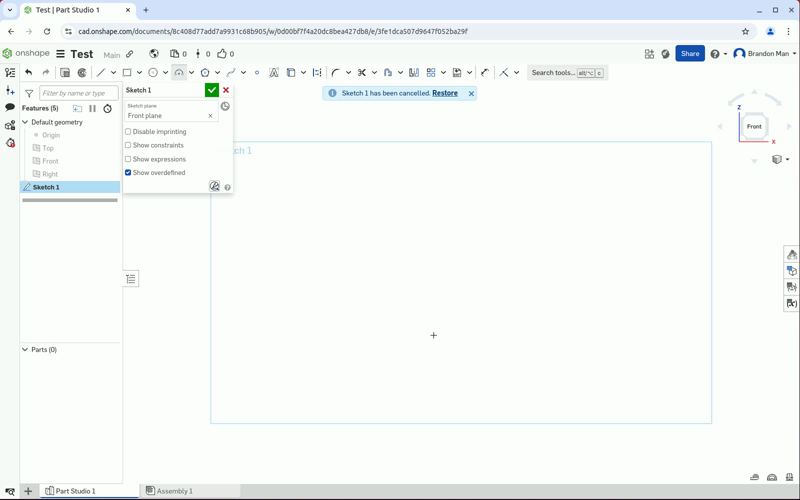
mouse_move(488, 334)
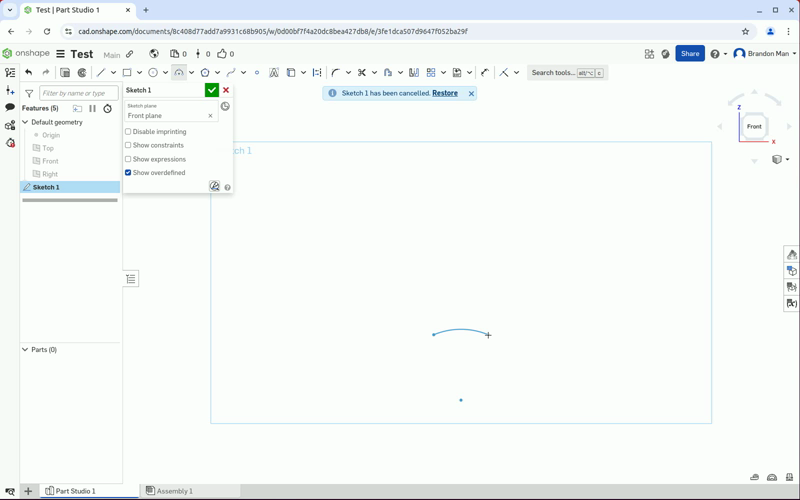
click(488, 334)
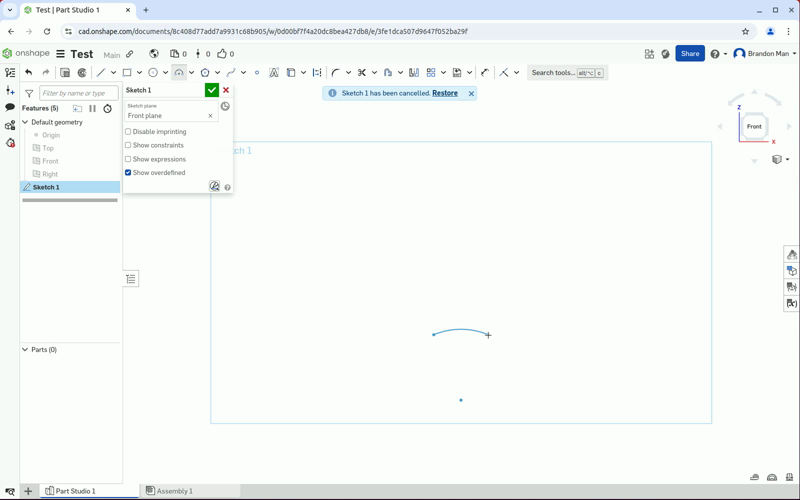
mouse_move(461, 299)
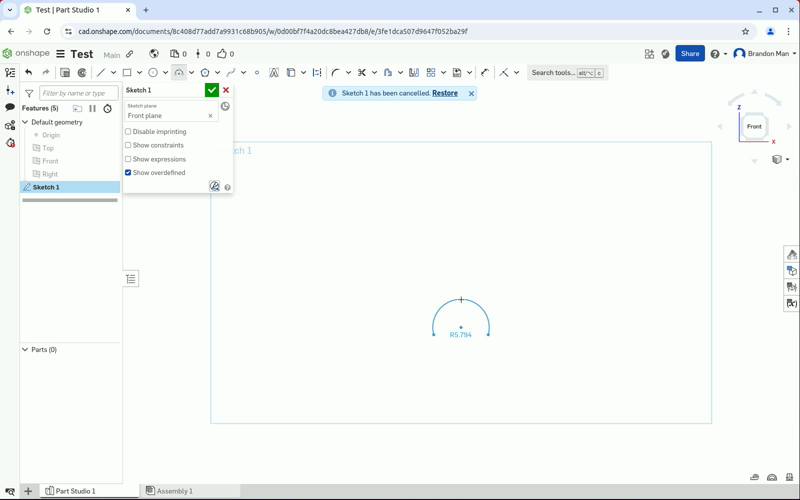
click(461, 299)
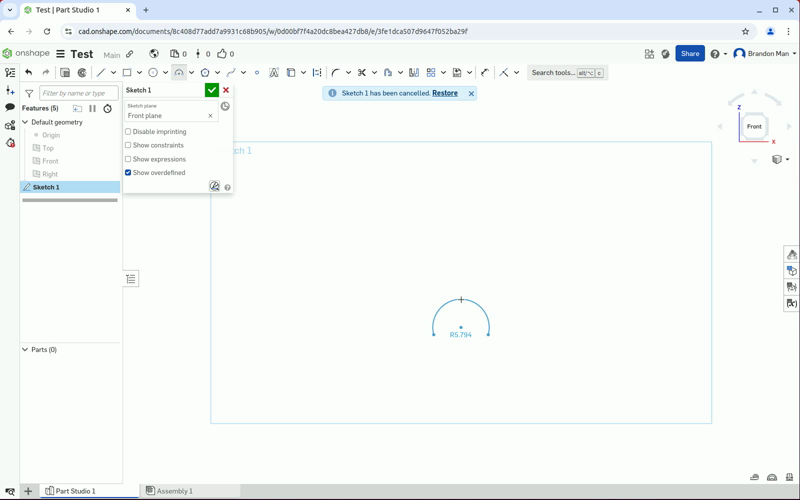
key_up(shift)
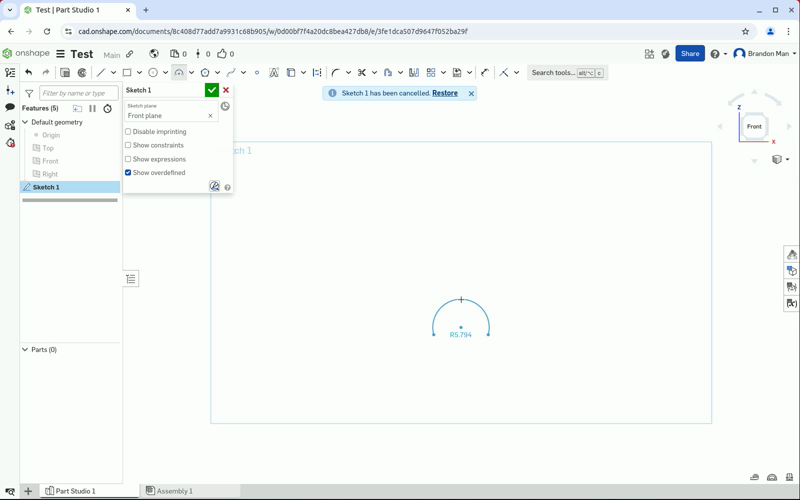
mouse_move(488, 334)
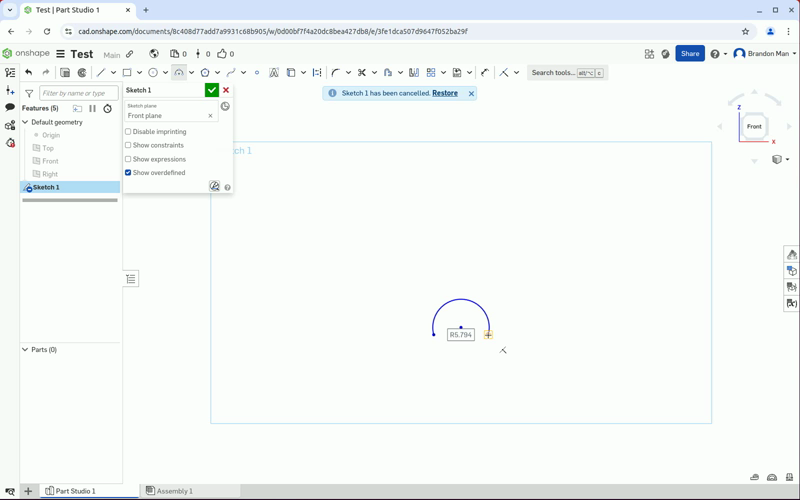
click(488, 334)
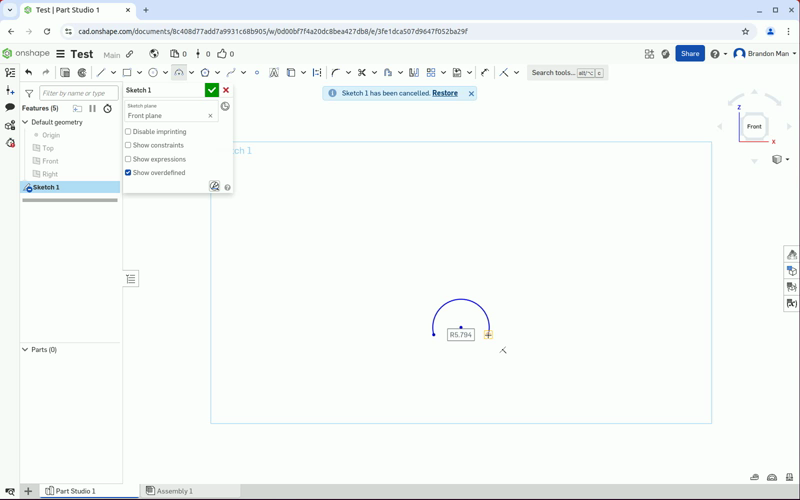
mouse_move(433, 334)
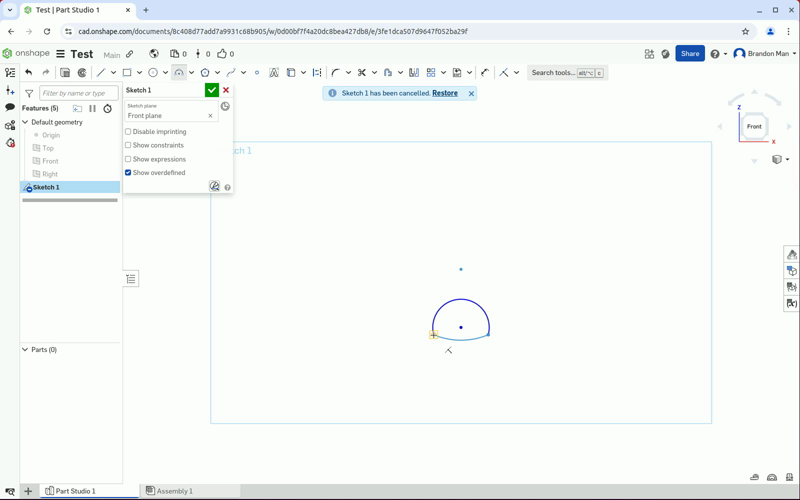
click(433, 334)
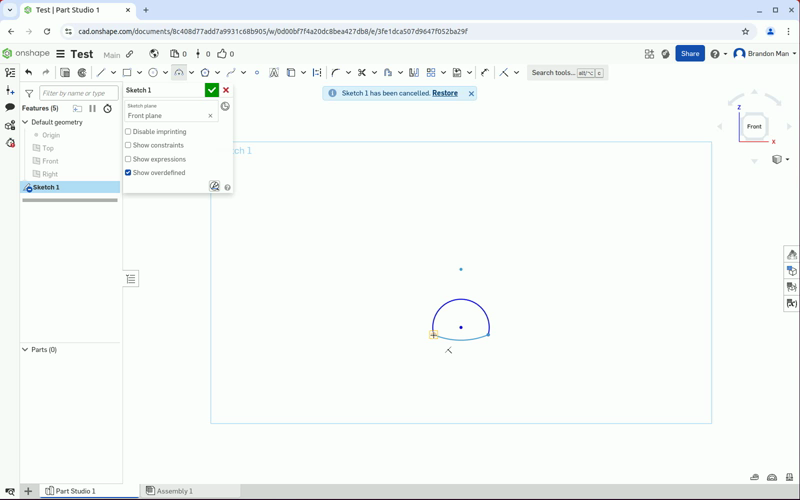
key_down(shift)
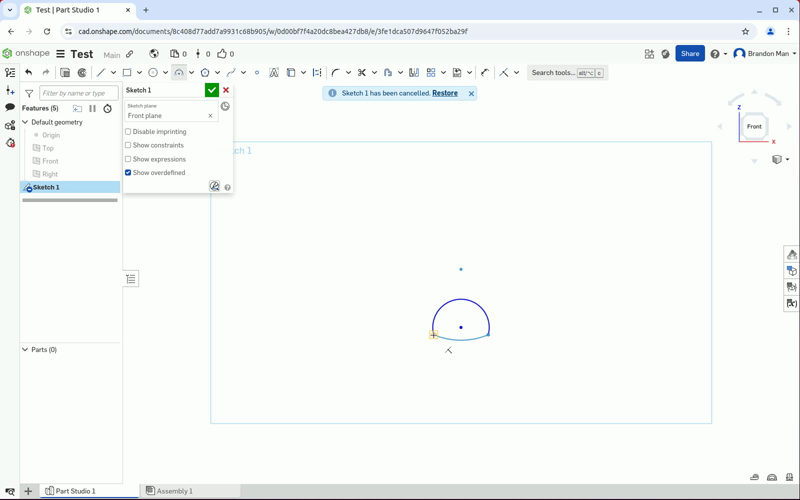
mouse_move(461, 270)
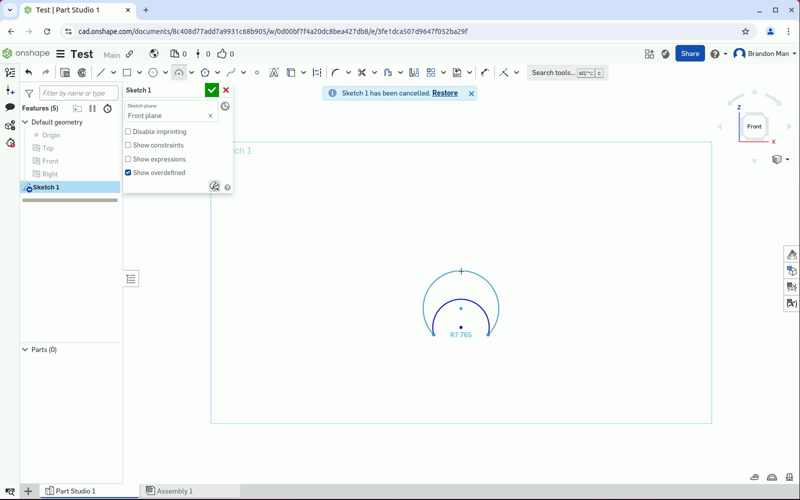
click(461, 270)
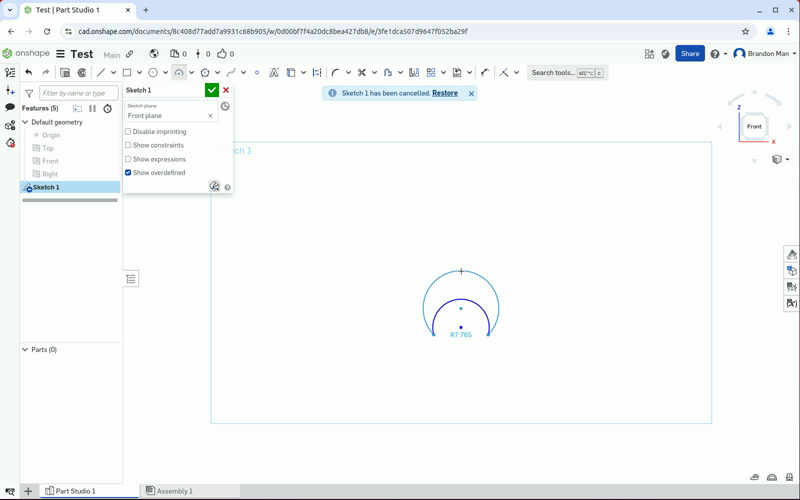
key_up(shift)
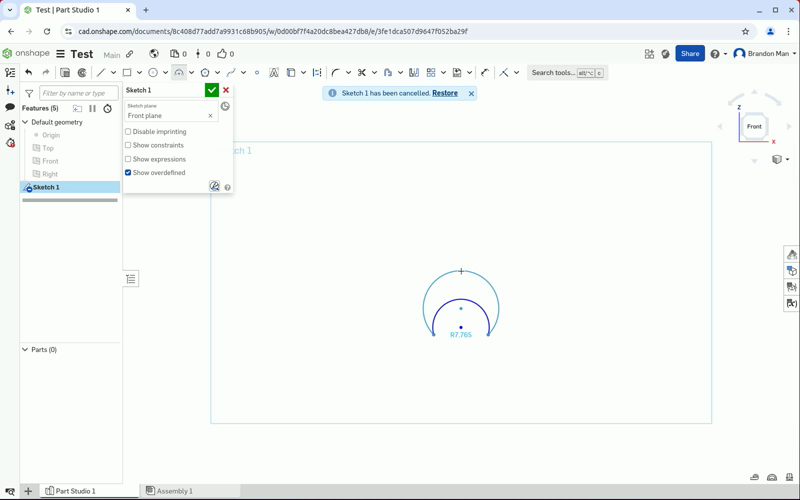
key(esc)
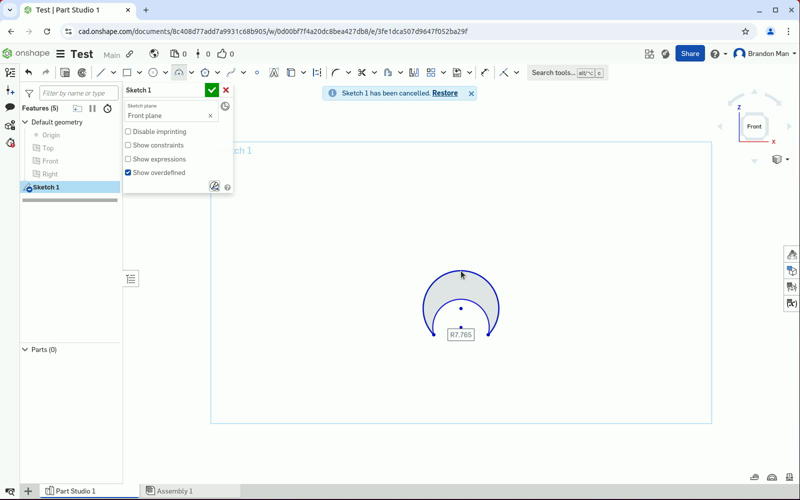
mouse_move(441, 289)
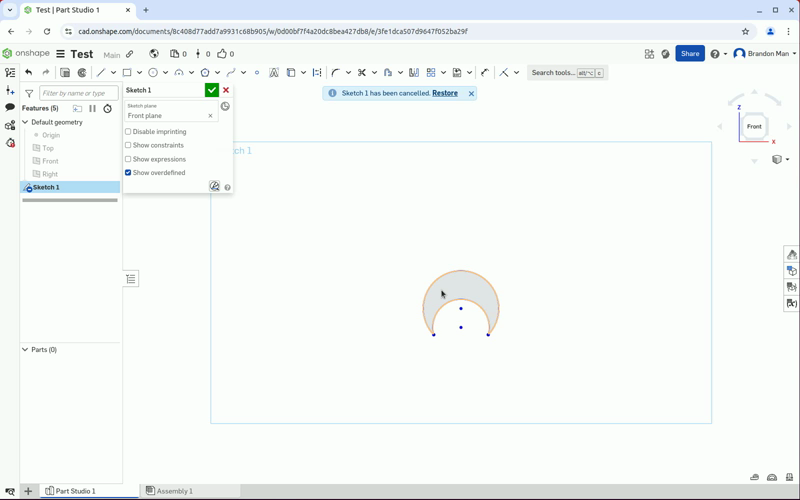
click(441, 289)
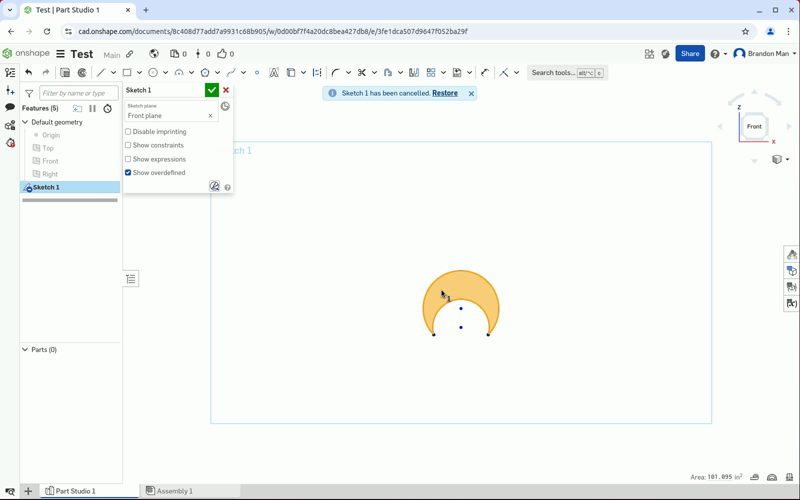
mouse_move(73, 352)
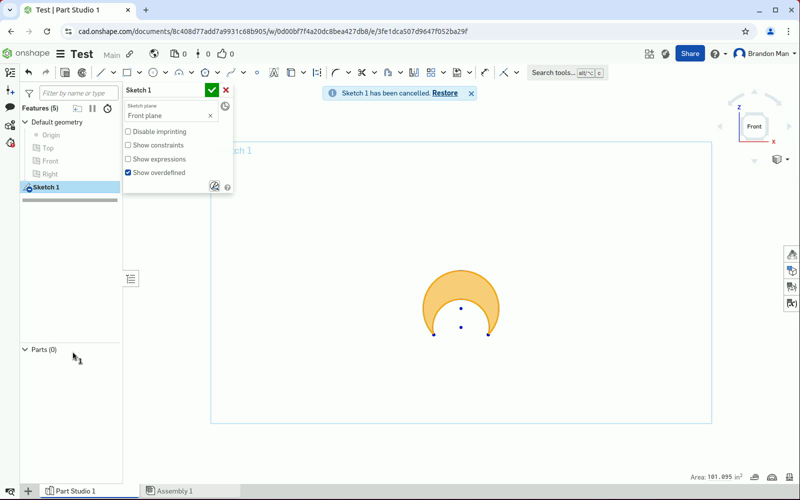
key(shift+y)
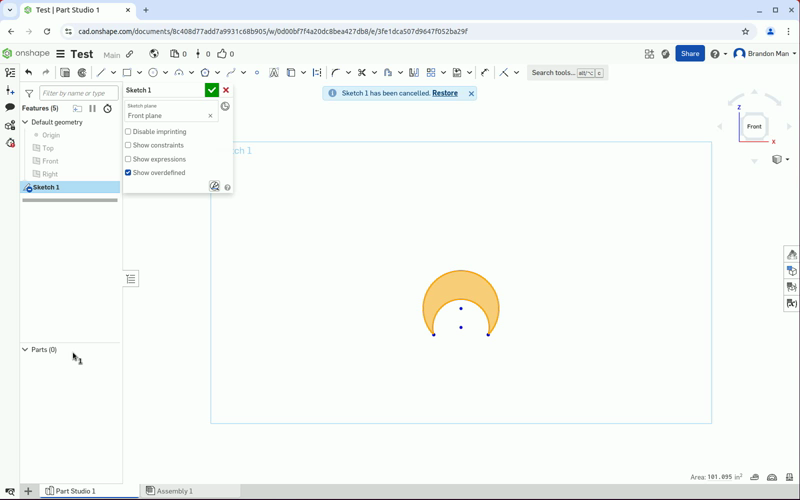
key(shift+e)
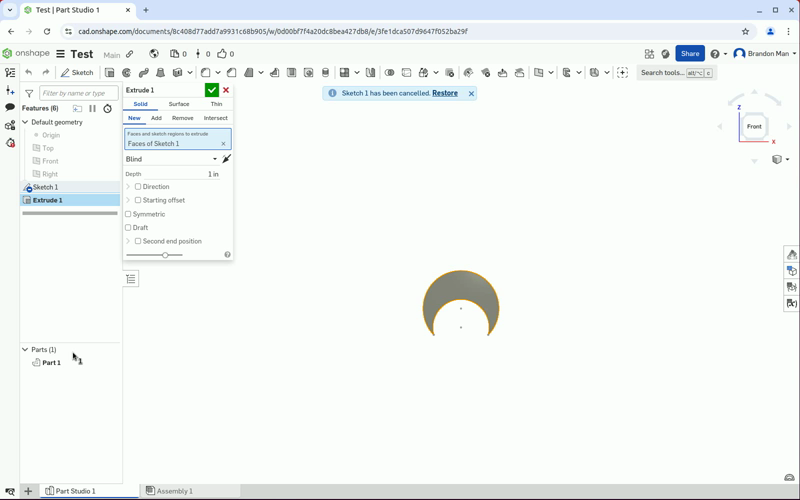
mouse_move(143, 106)
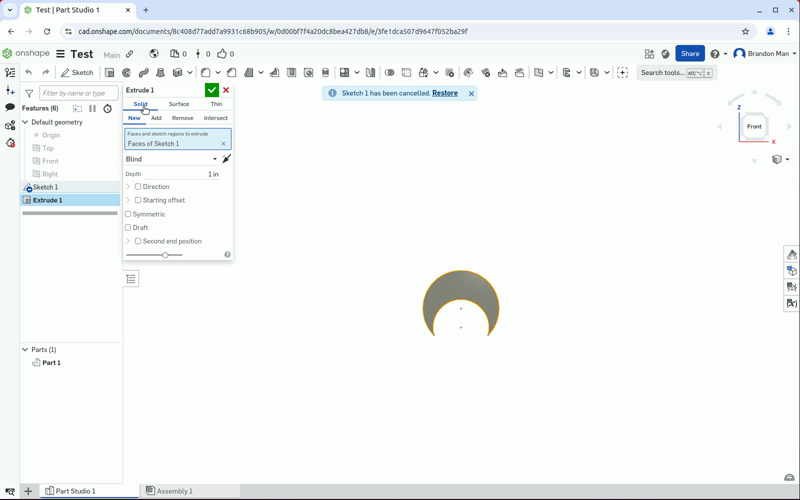
click(143, 106)
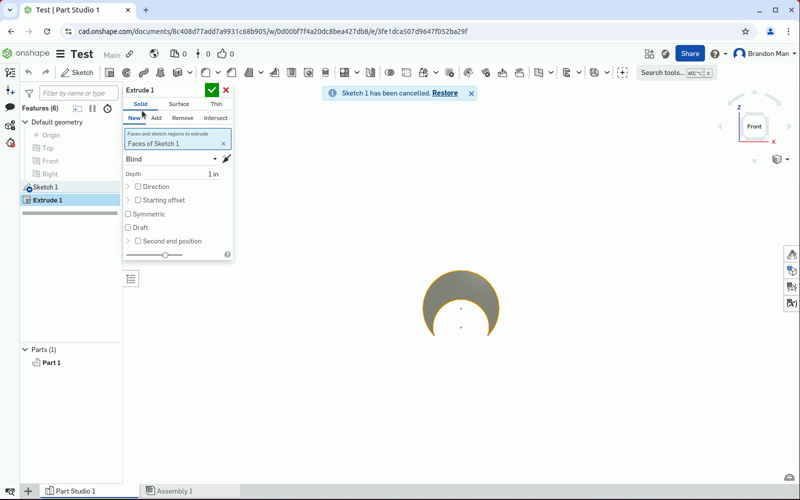
mouse_move(137, 120)
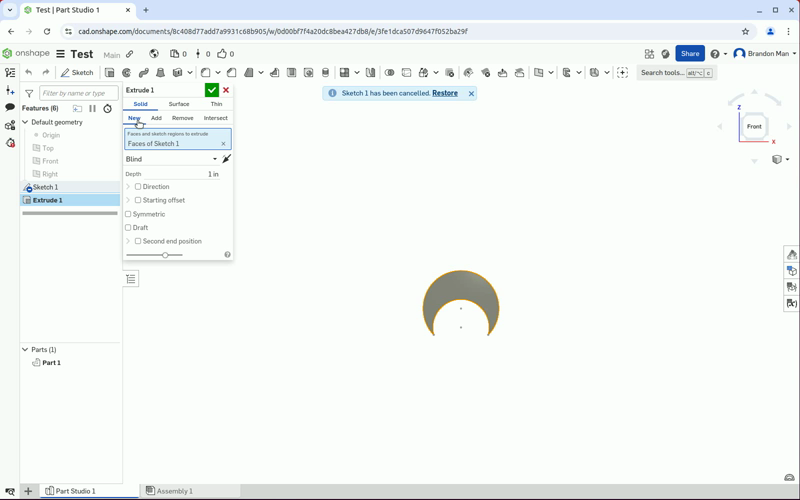
click(137, 120)
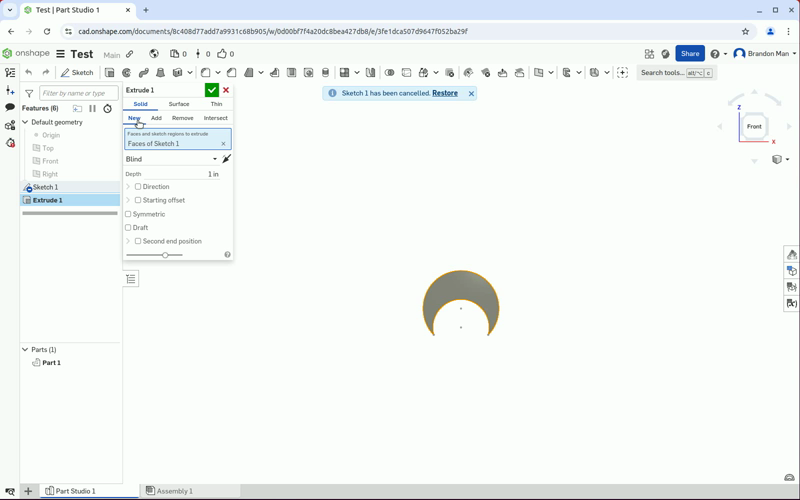
key(tab, 4)
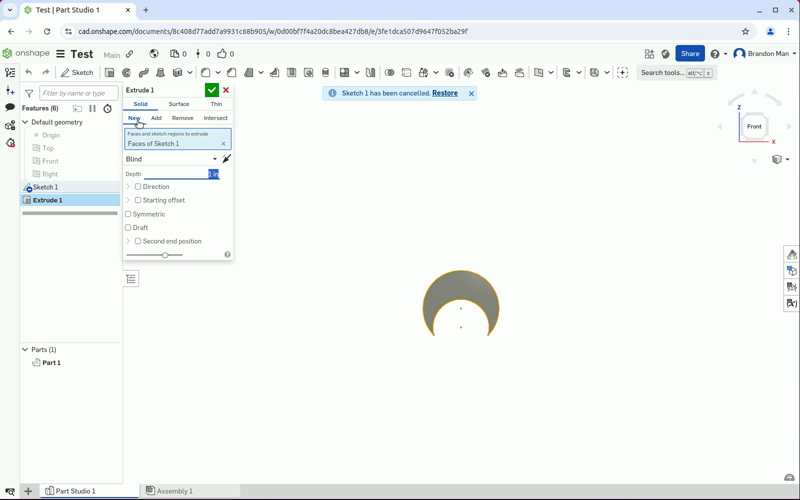
text(19.256)
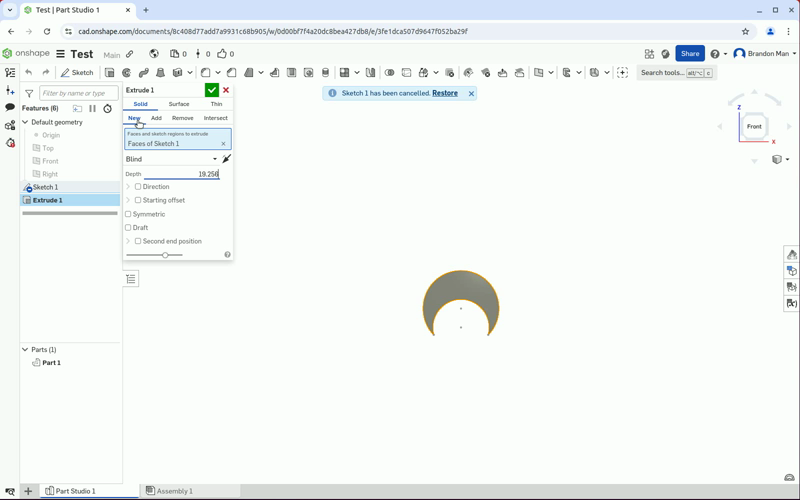
key(tab, 3)
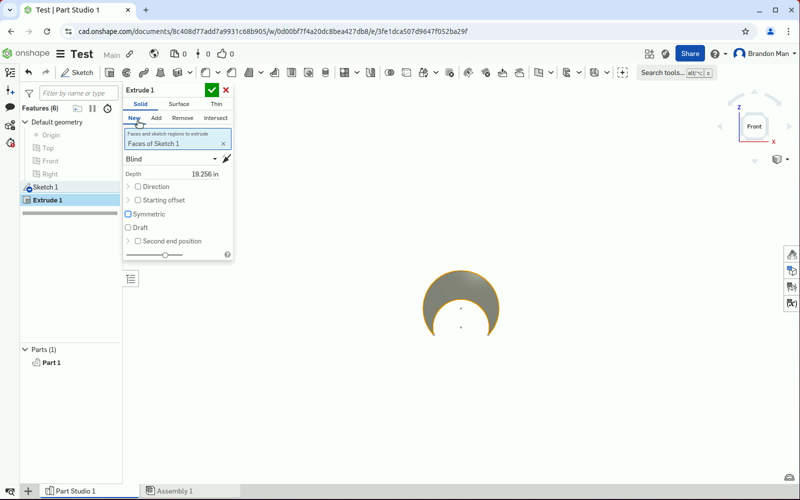
key(space)
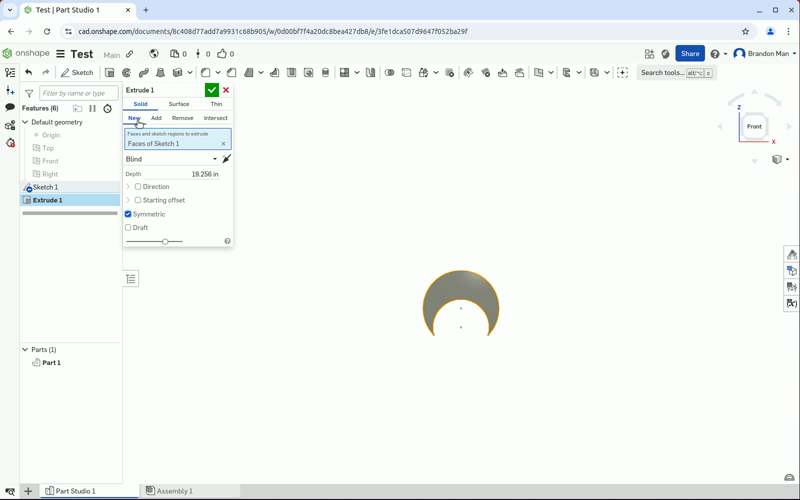
key(enter)
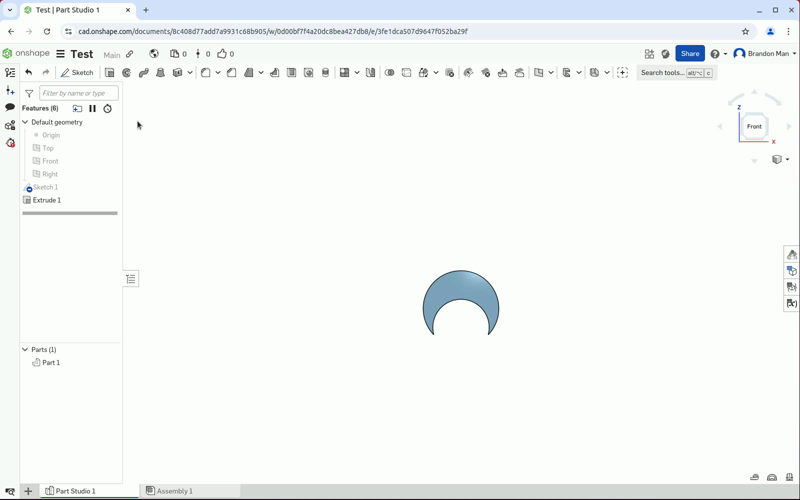
key(shift+h)
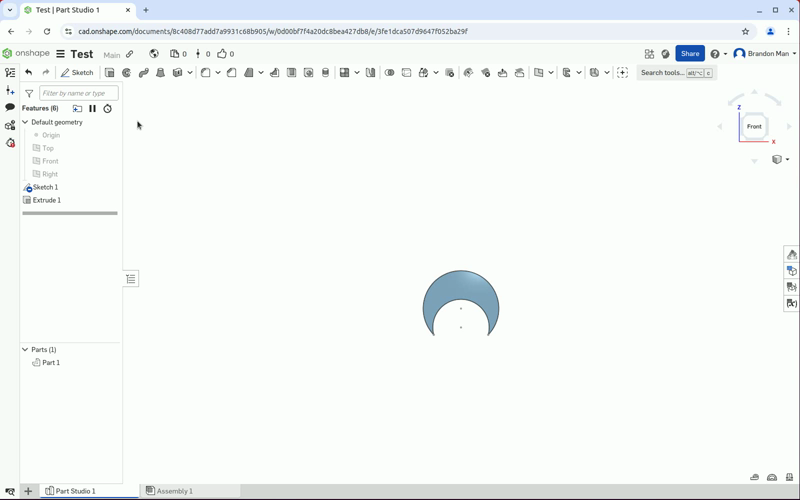
key(shift+h)
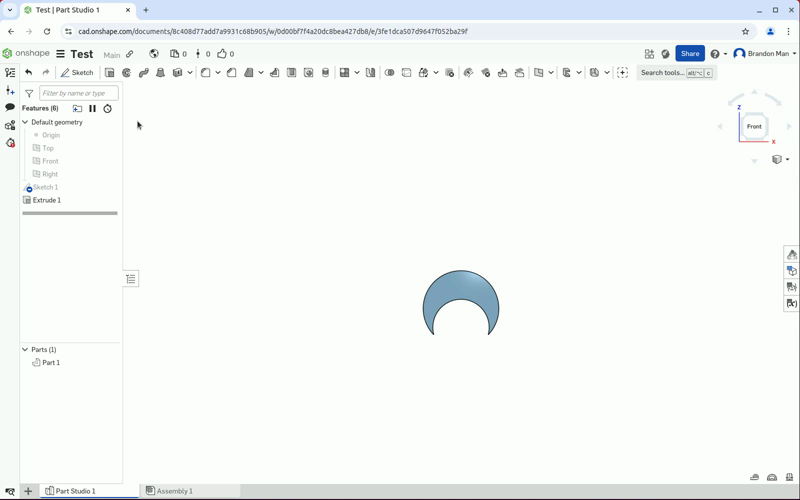
mouse_move(73, 189)
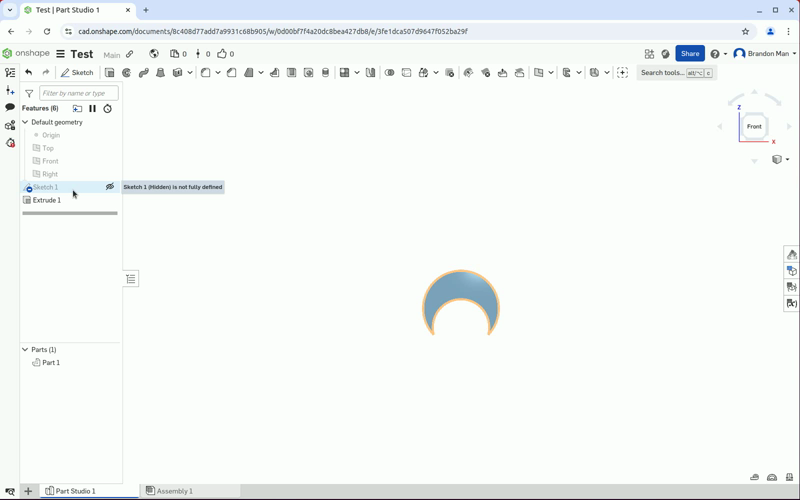
click(73, 189)
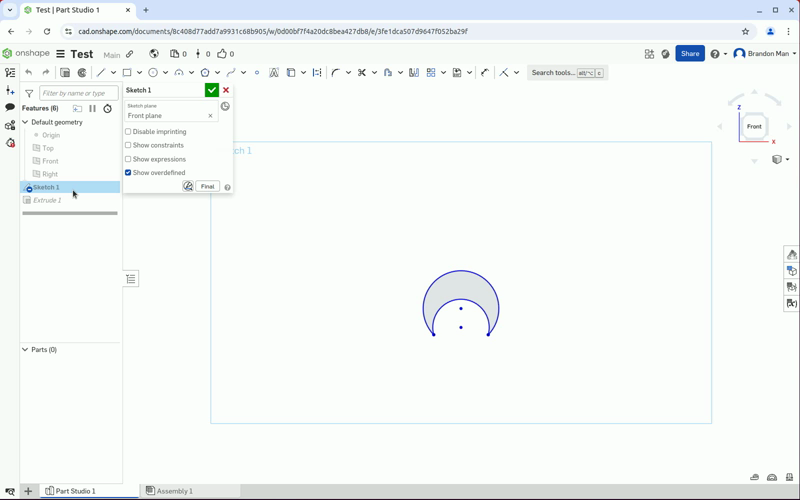
mouse_move(229, 92)
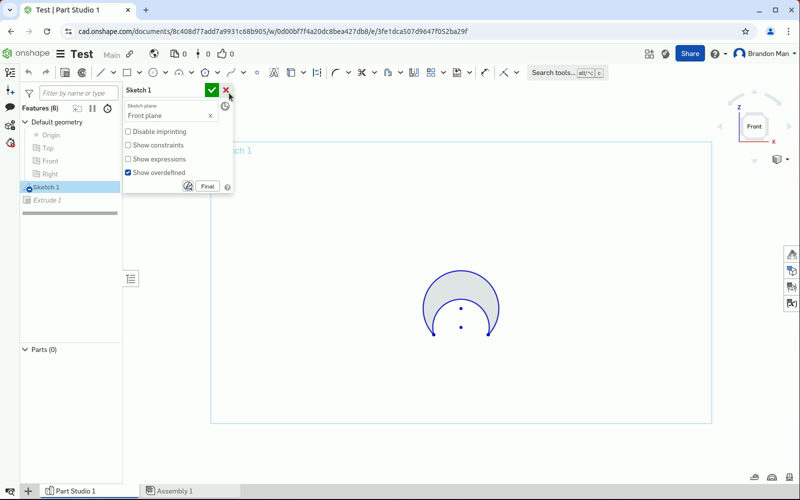
click(229, 92)
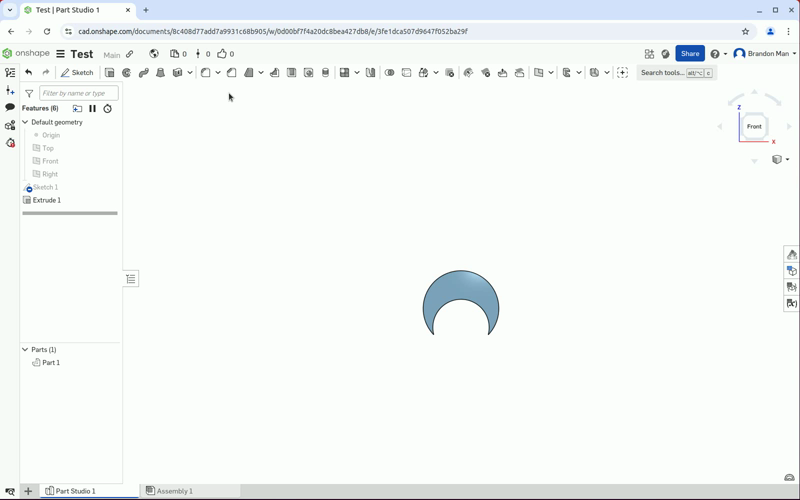
mouse_move(73, 352)
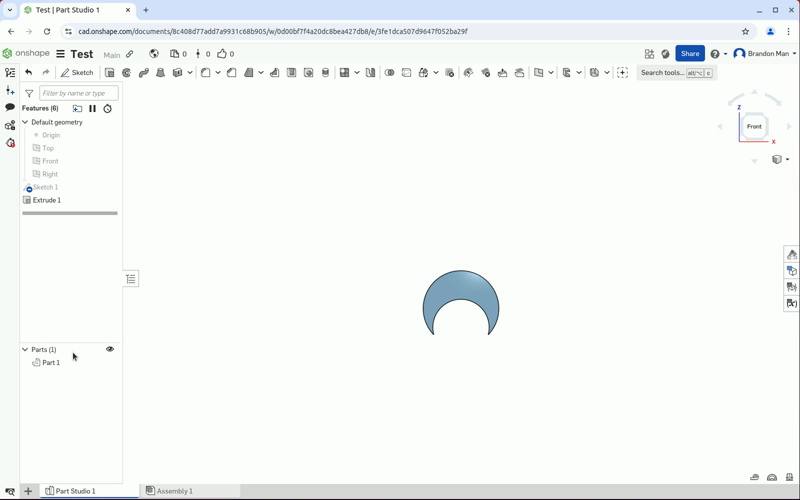
key(y)
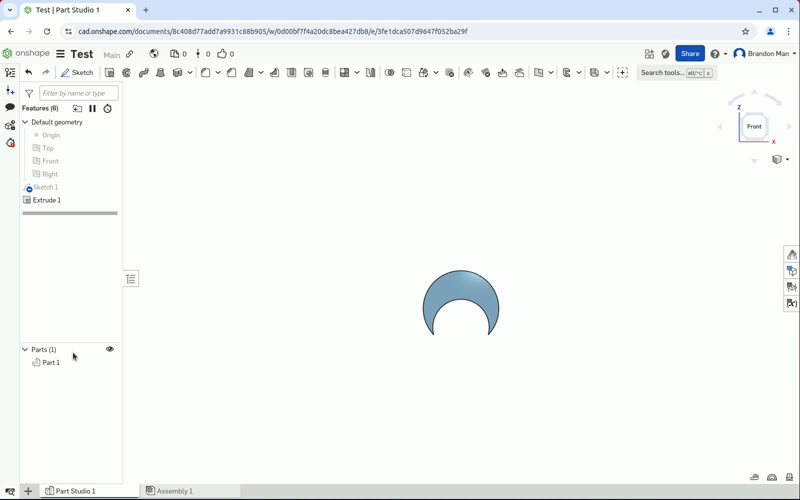
key(shift+p)
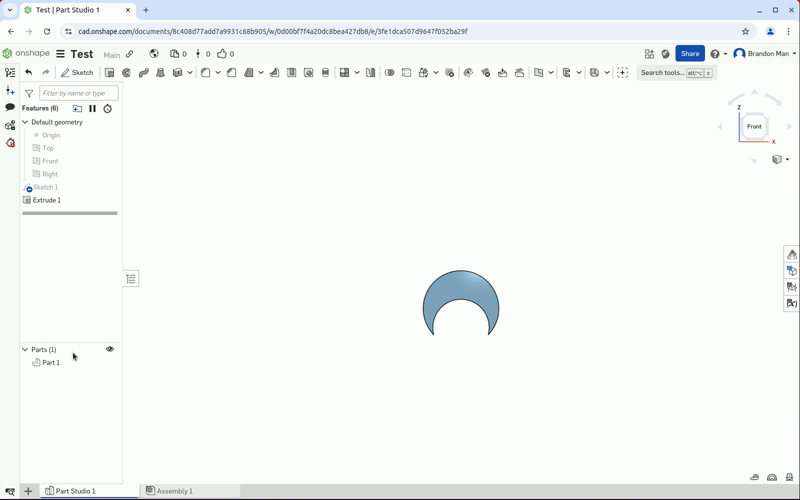
key(space)
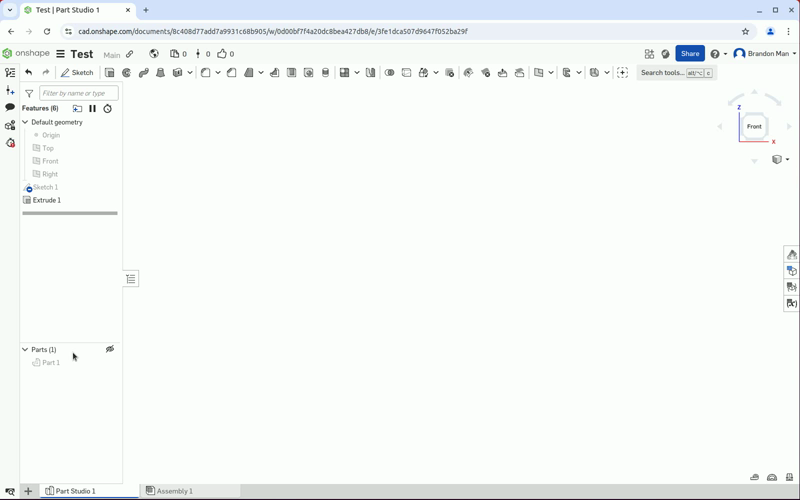
key_down(shift)
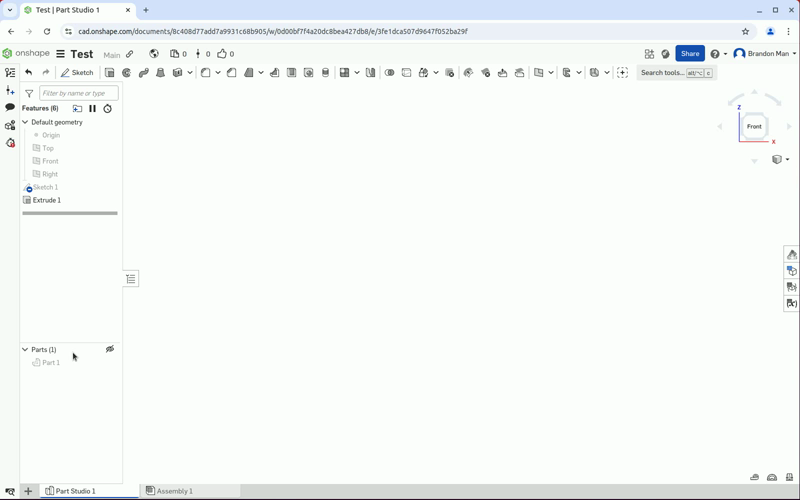
key(down)
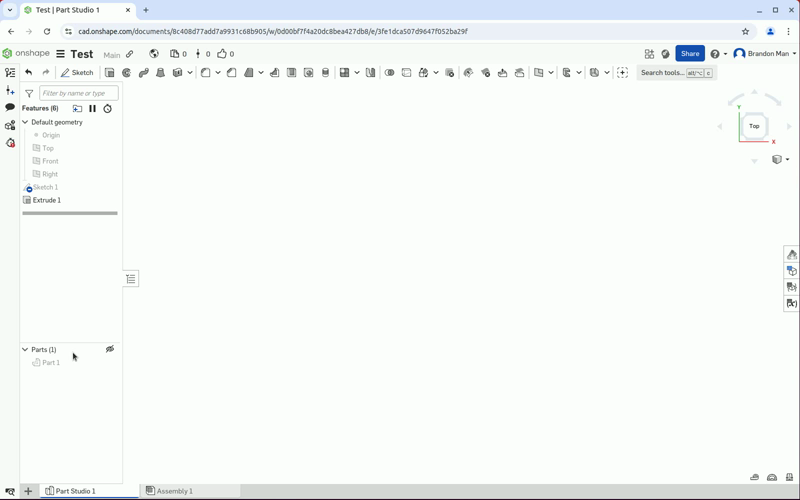
key_up(shift)
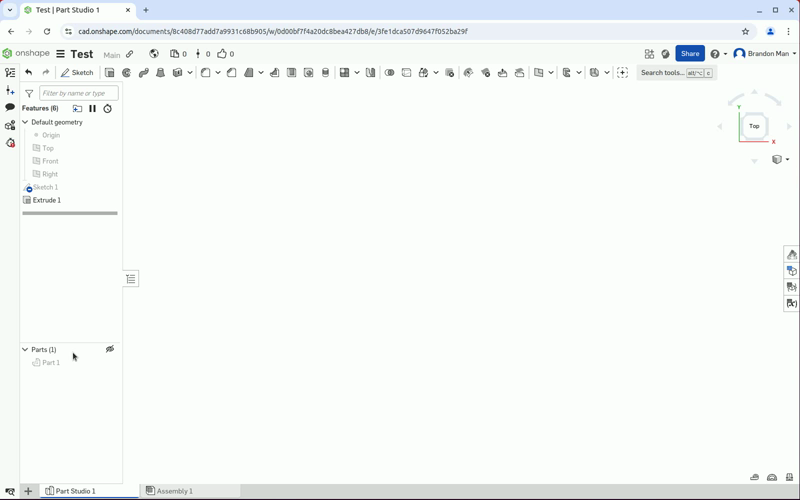
mouse_move(73, 352)
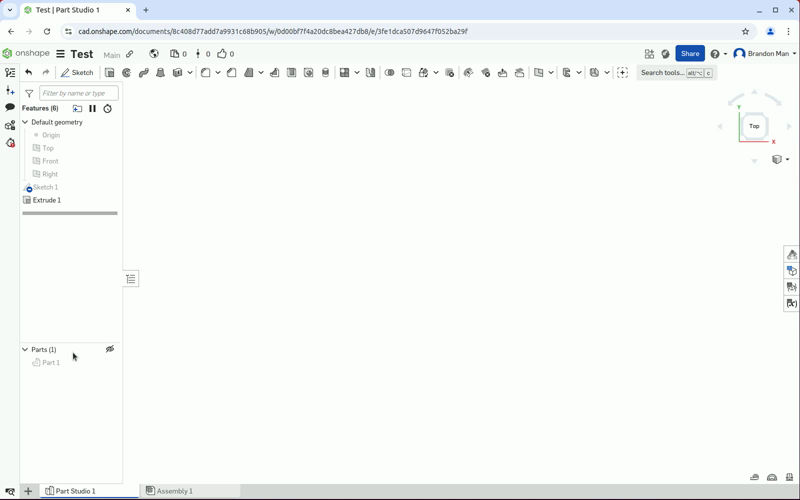
key(shift+y)
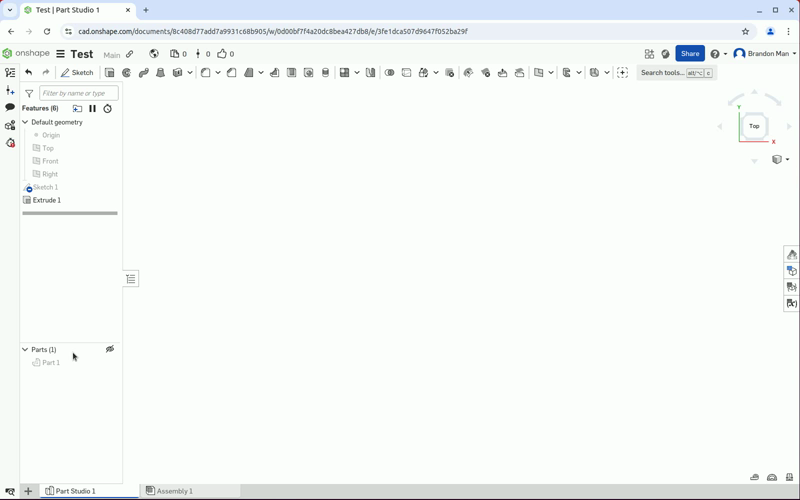
key(shift+s)
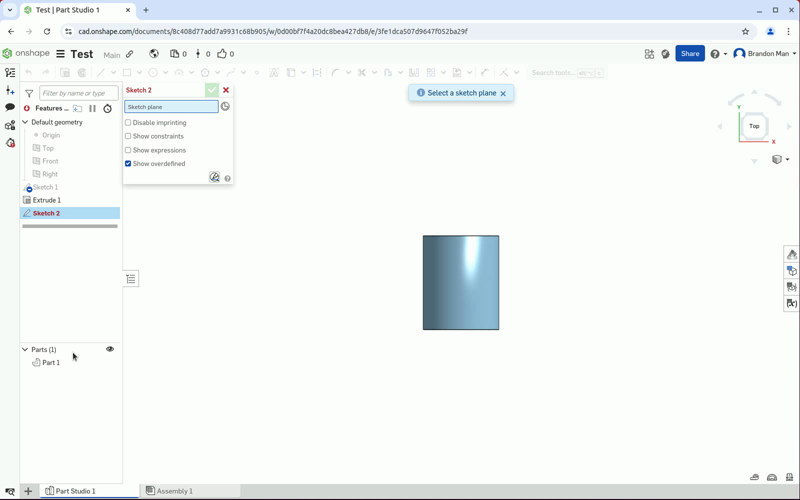
mouse_move(73, 150)
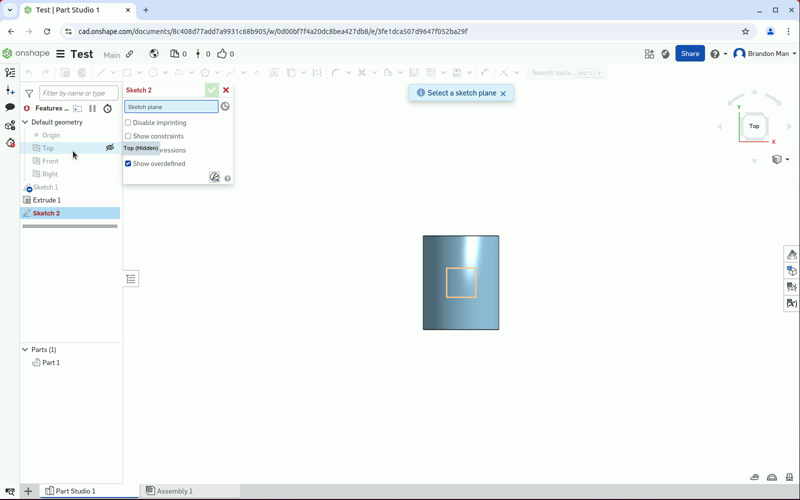
click(73, 150)
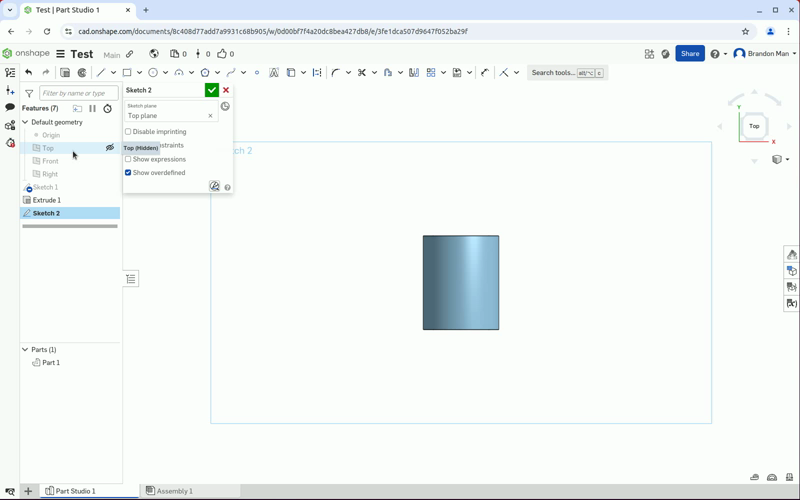
mouse_move(73, 352)
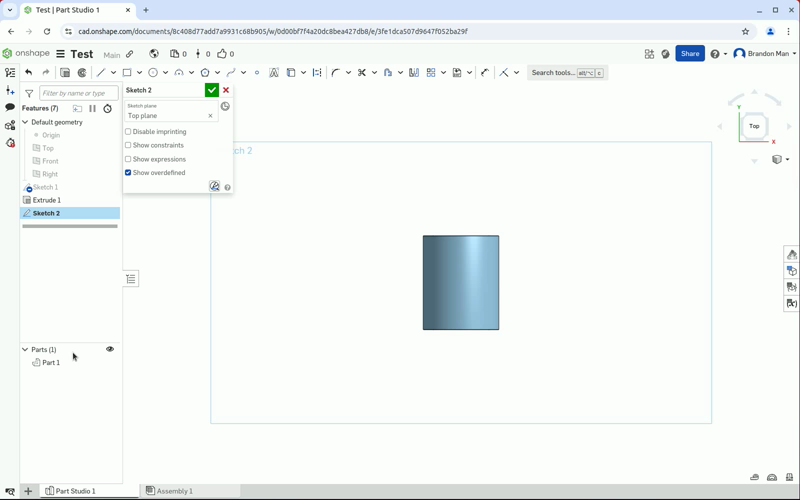
key(y)
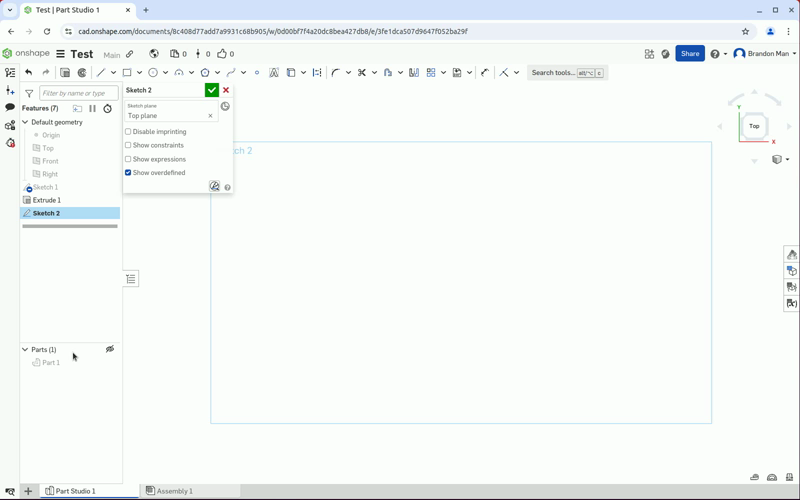
key(c)
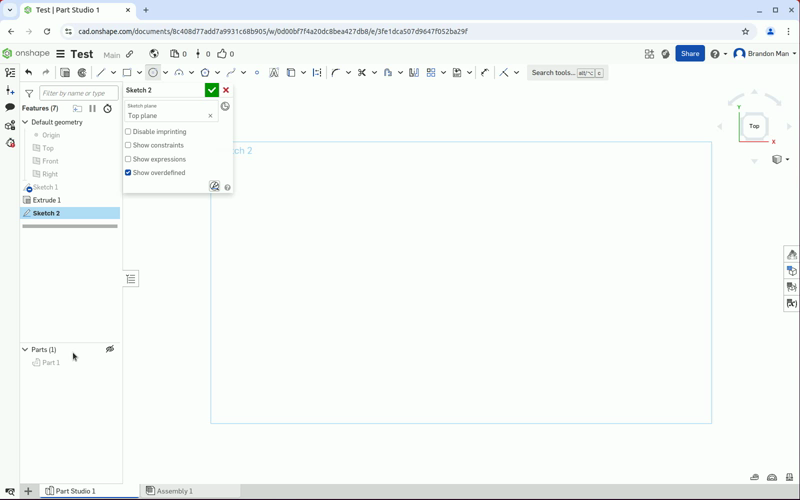
key_down(shift)
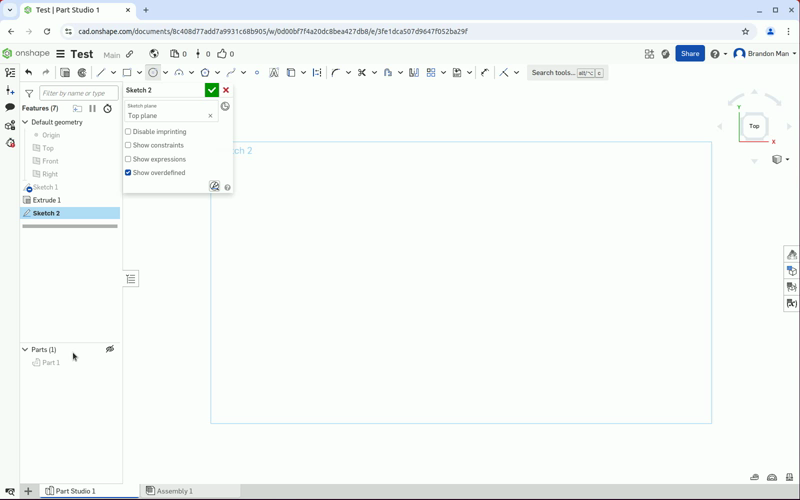
mouse_move(461, 282)
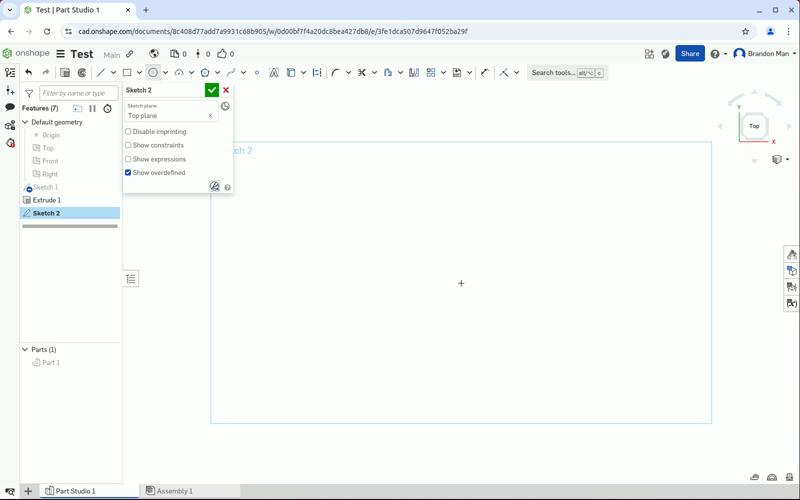
click(461, 282)
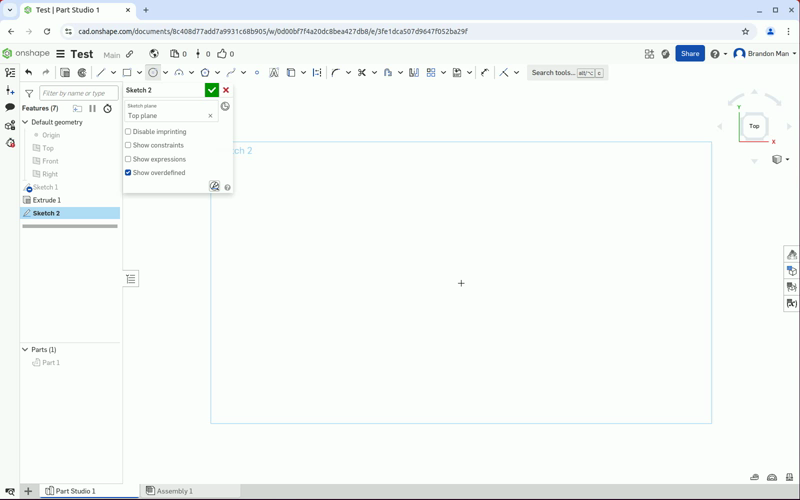
key_up(shift)
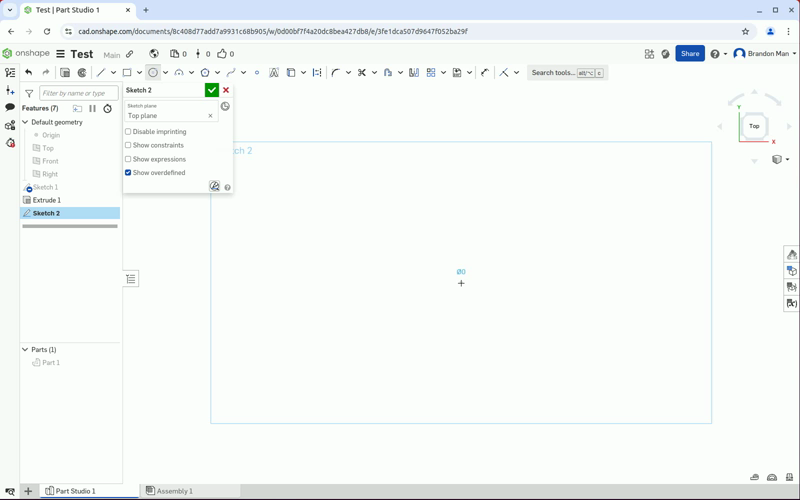
mouse_move(490, 282)
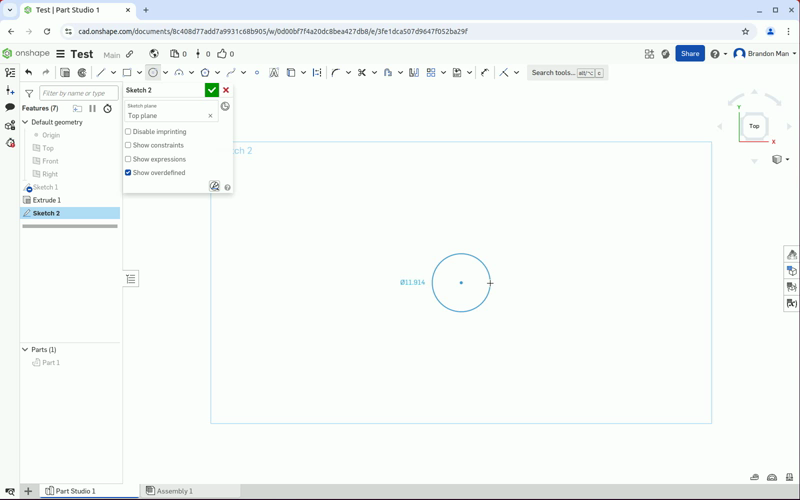
click(490, 282)
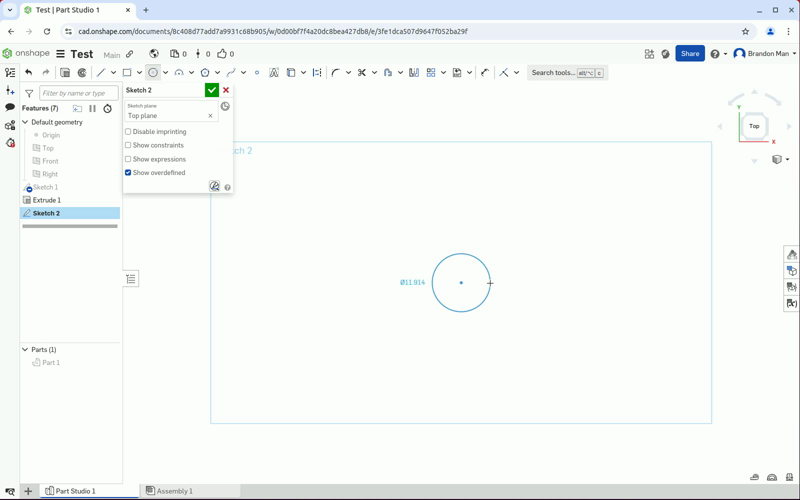
key(esc)
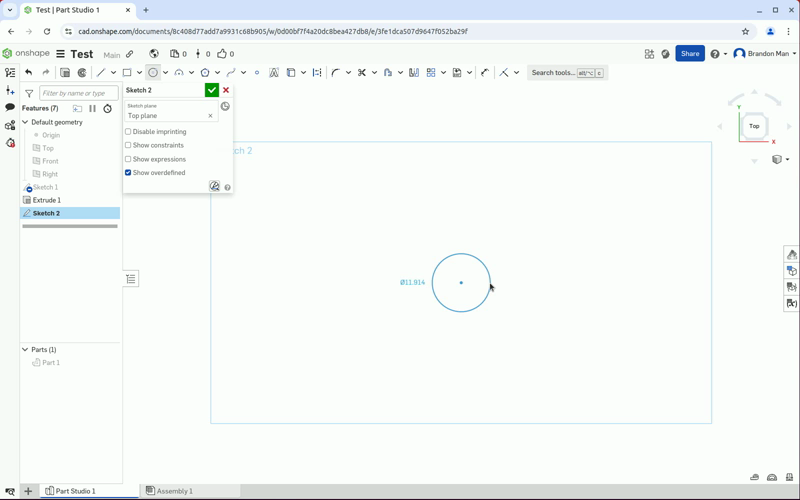
mouse_move(455, 287)
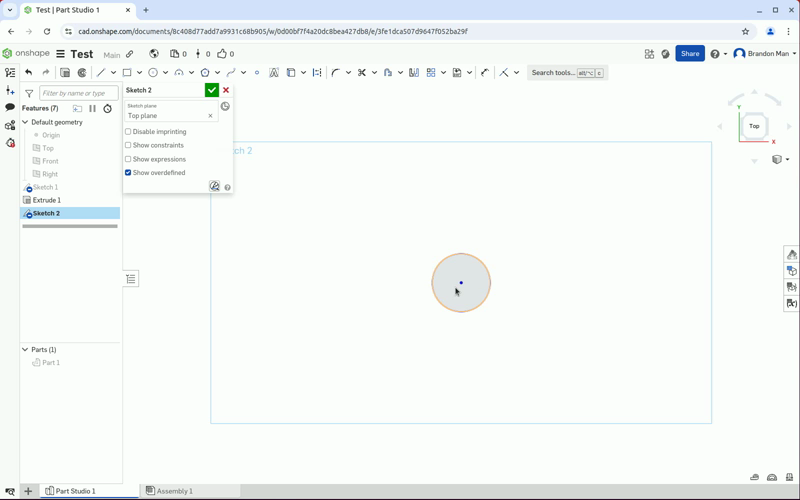
click(455, 287)
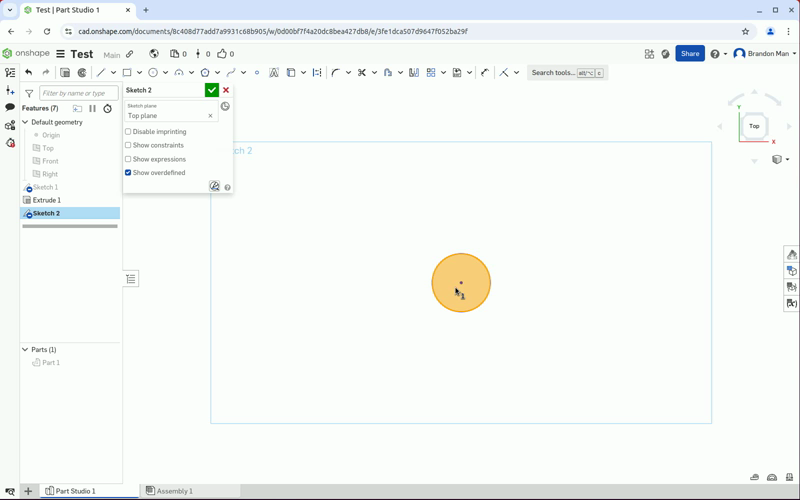
mouse_move(73, 352)
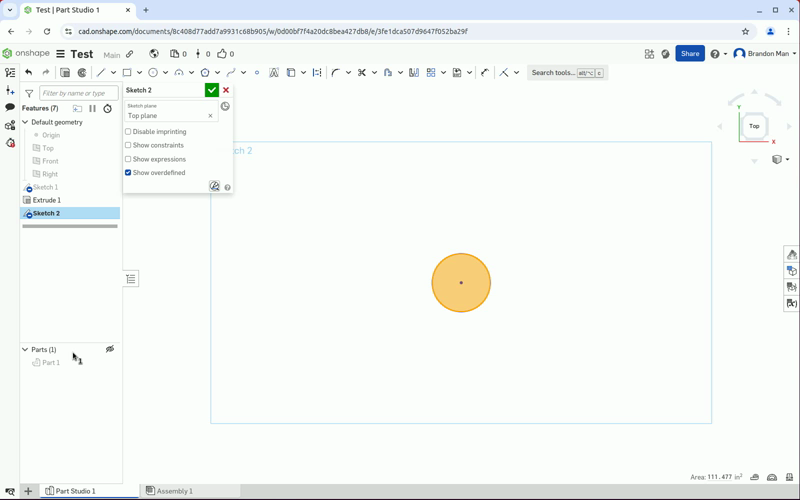
key(shift+y)
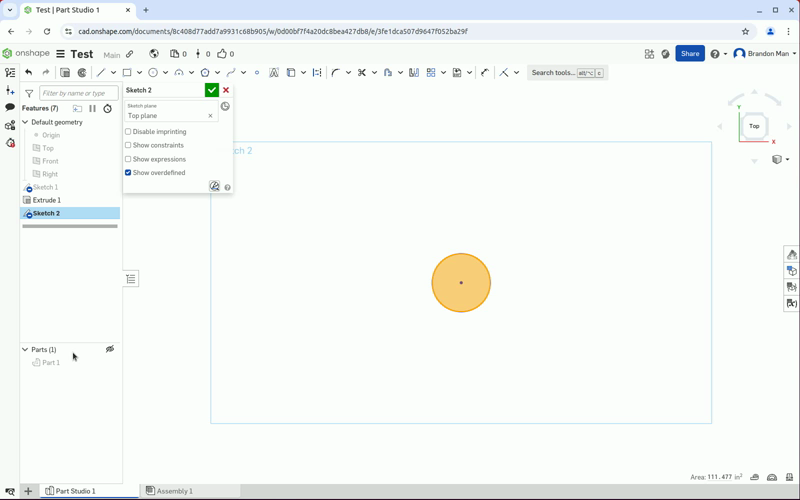
key(shift+e)
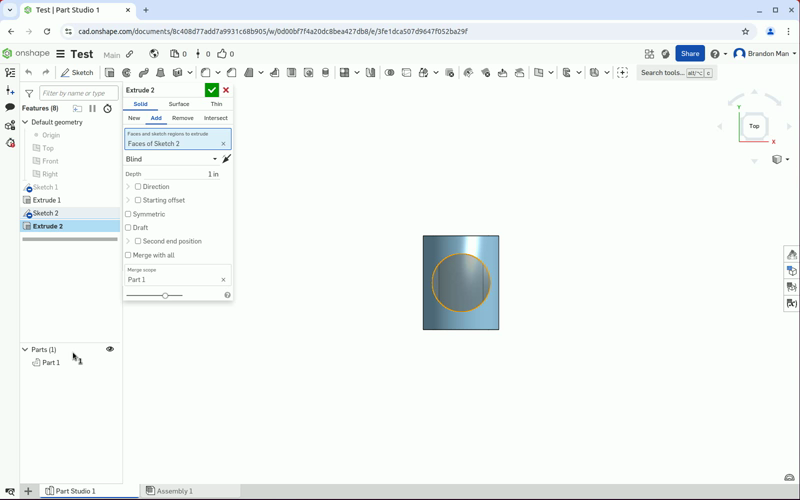
mouse_move(143, 106)
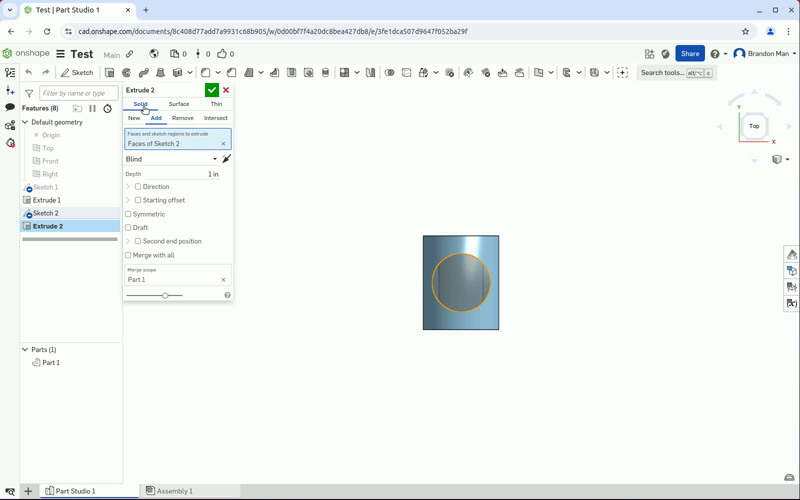
click(143, 106)
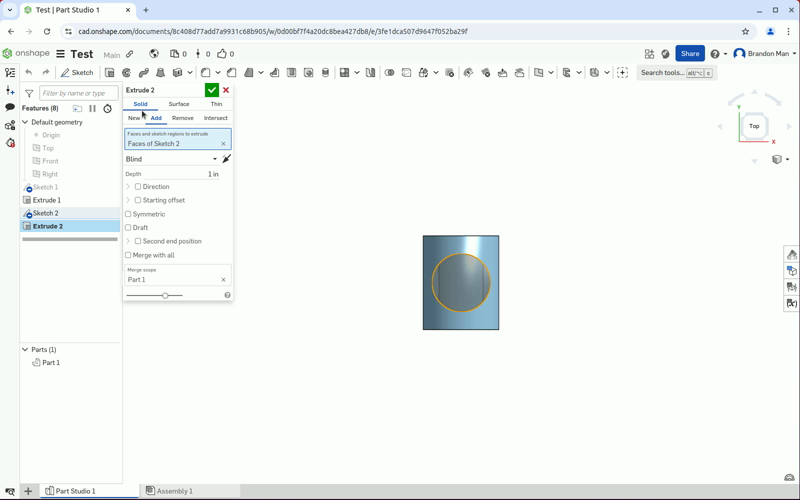
mouse_move(137, 120)
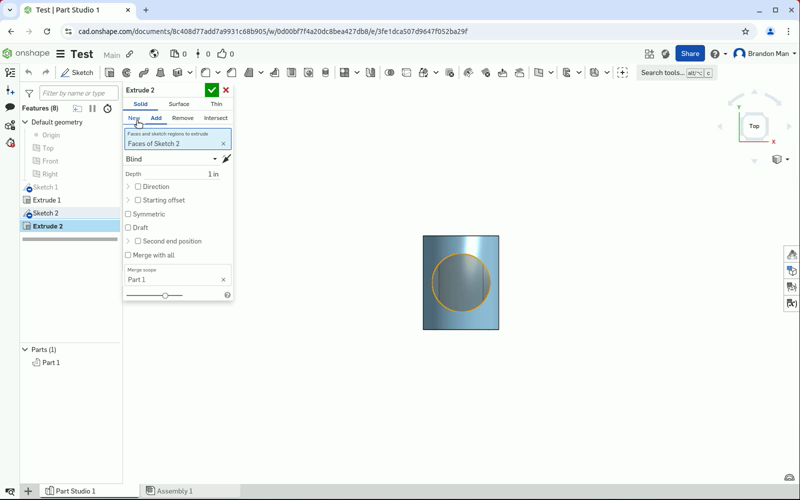
click(137, 120)
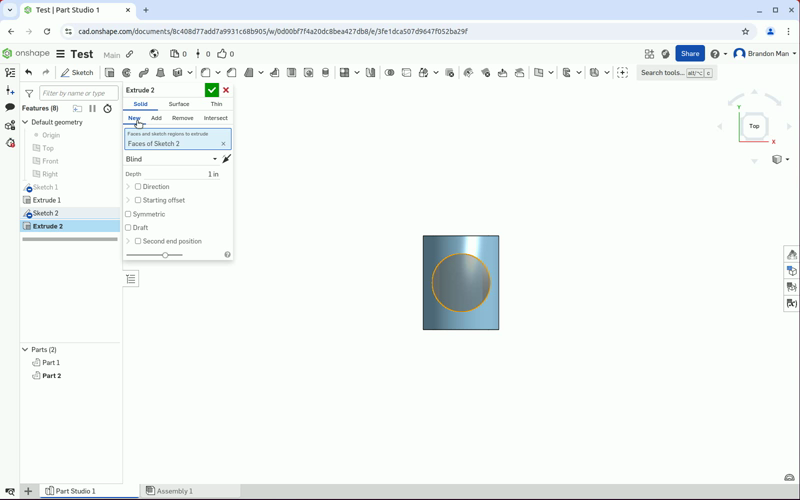
key(tab, 4)
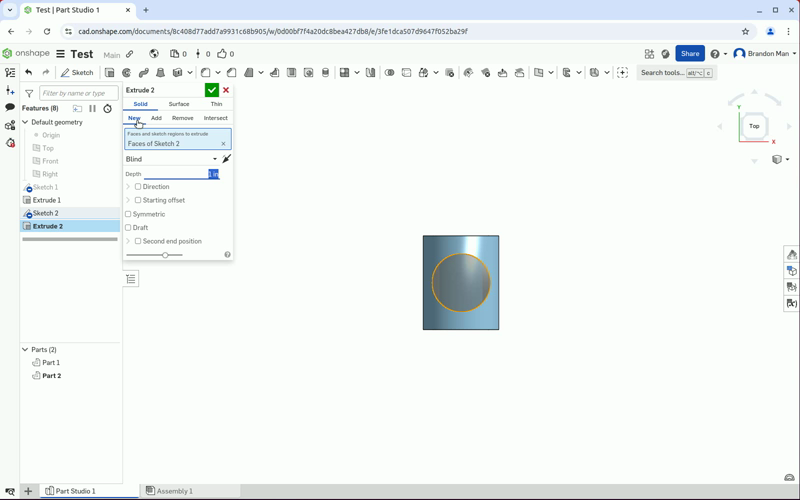
text(23.108)
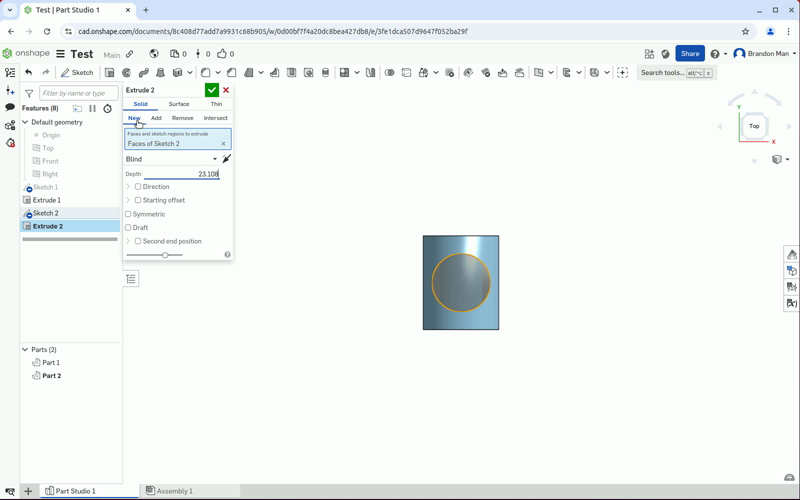
key(enter)
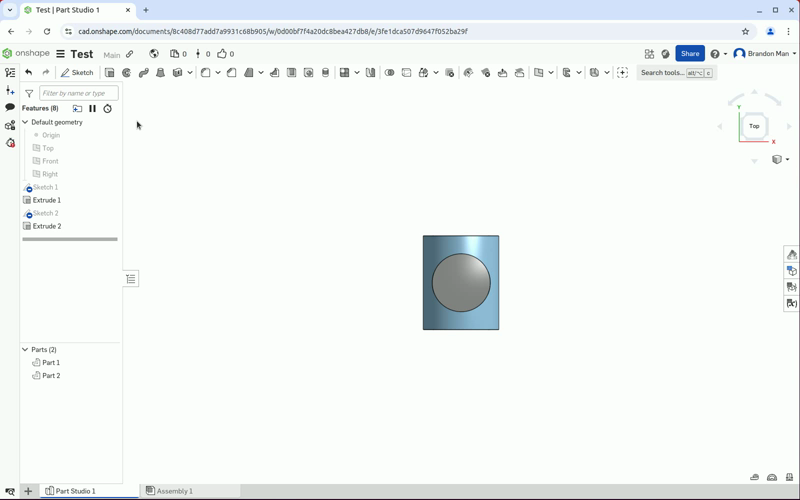
key(shift+h)
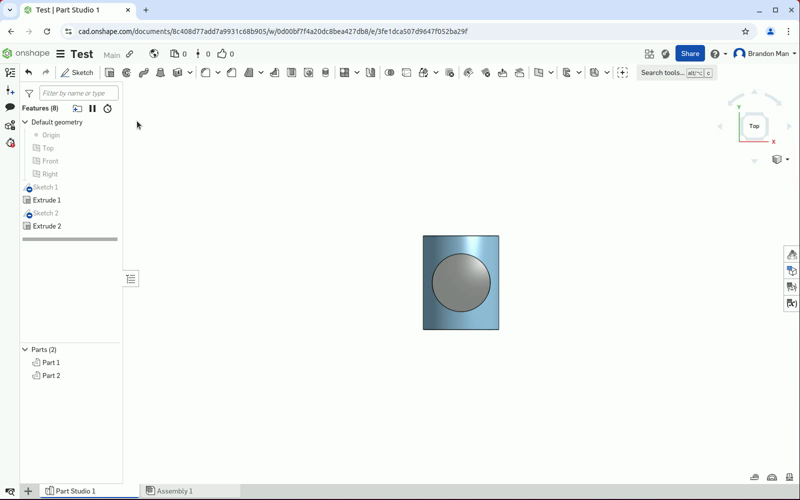
key(shift+h)
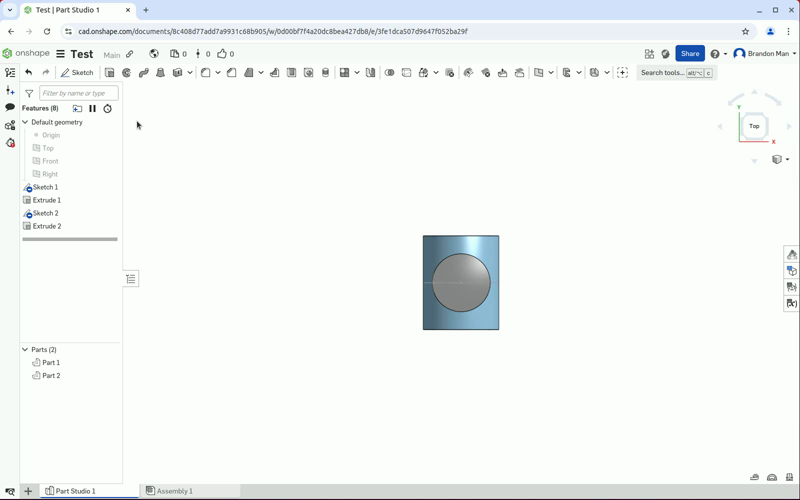
key(shift+7)
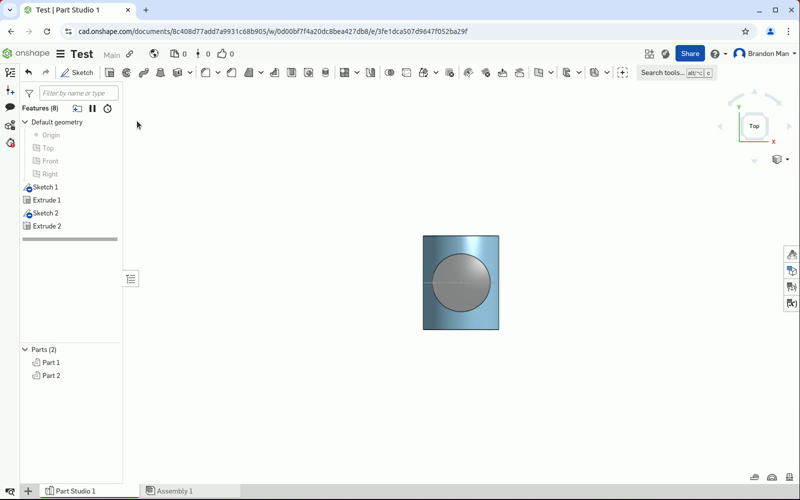
key(up, 3)
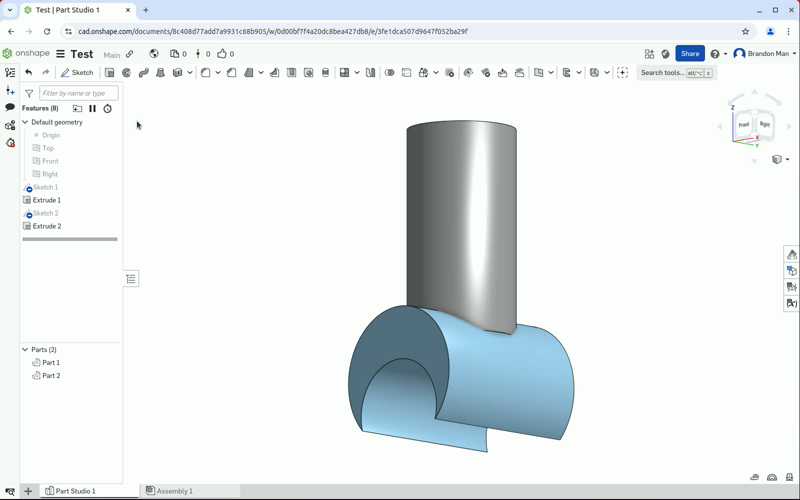
key(left, 3)
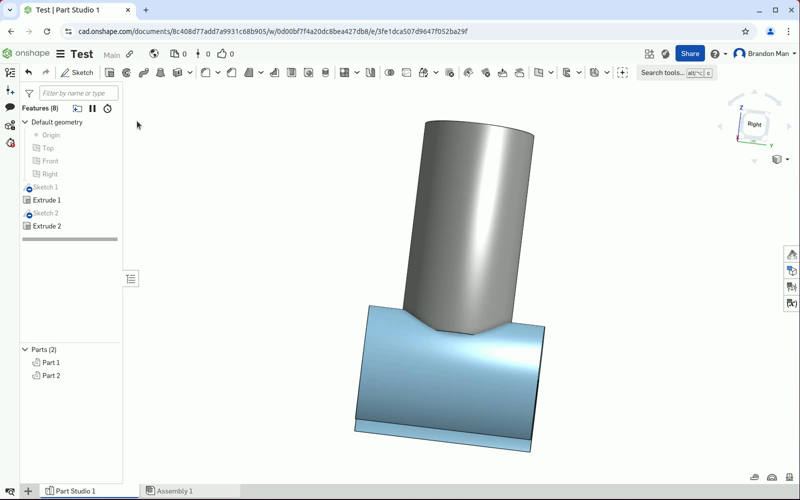
key(right, 3)
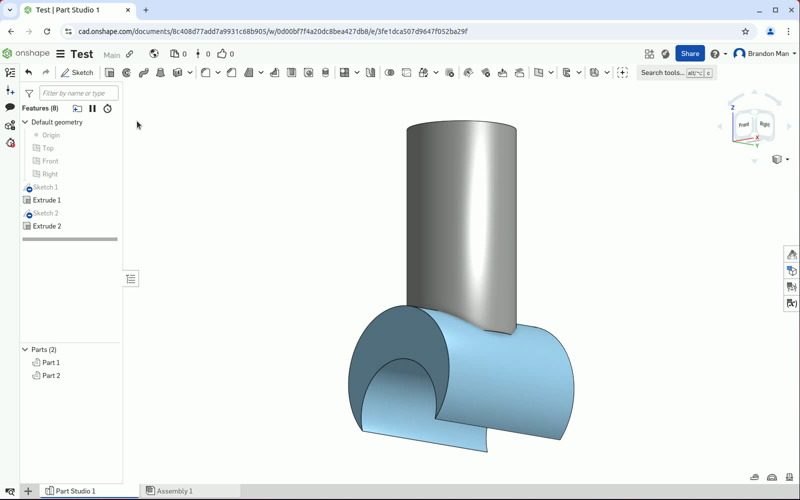
key(down, 3)
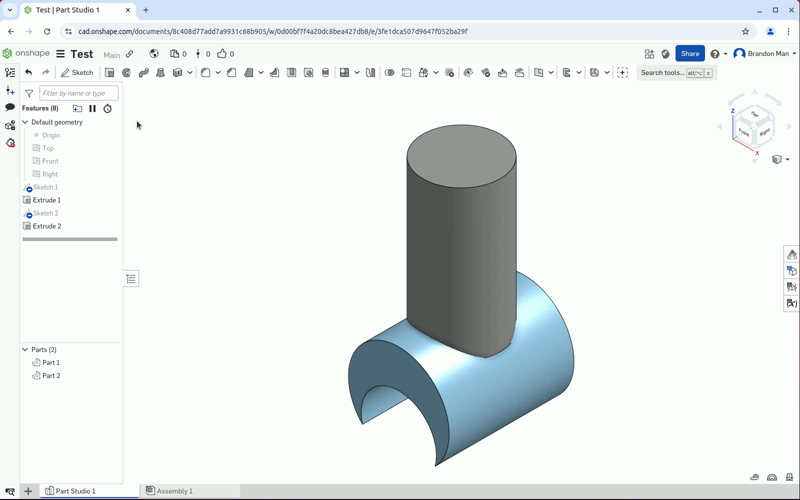
mouse_move(73, 189)
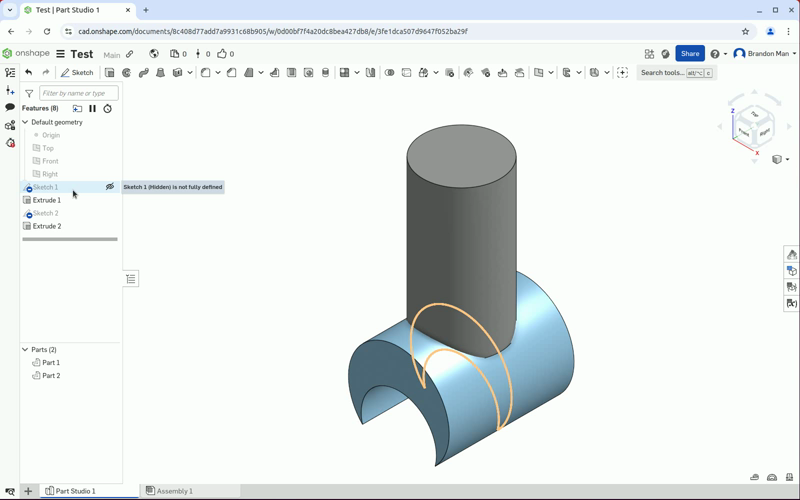
click(73, 189)